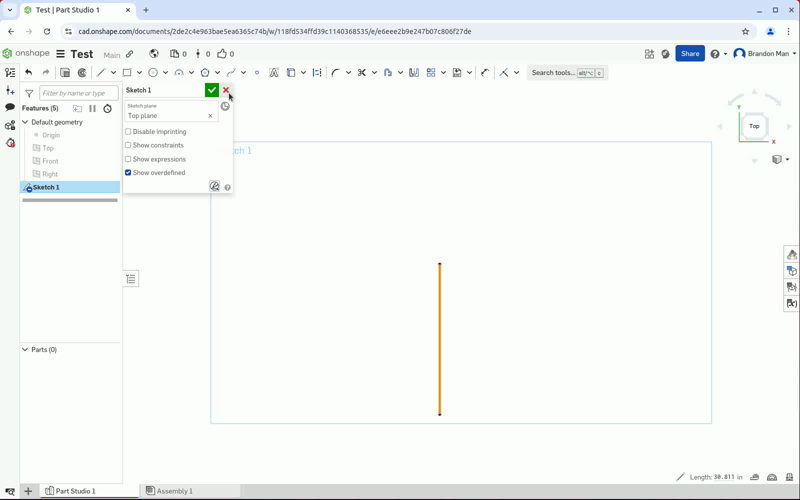
key(shift+h)
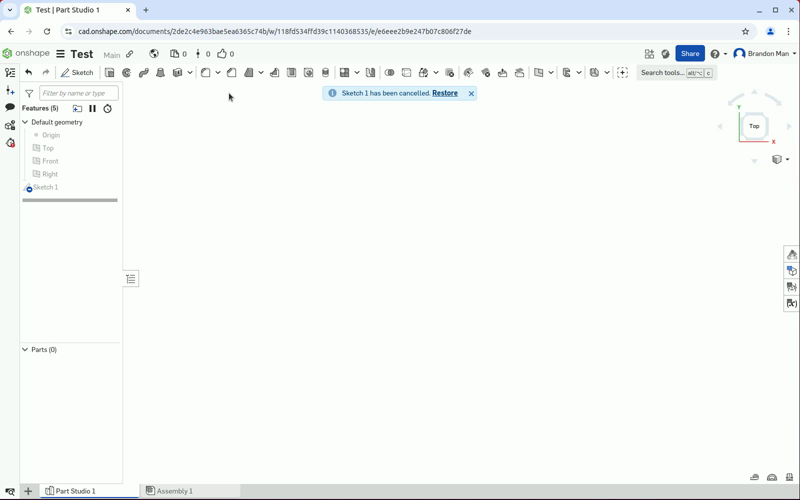
mouse_move(73, 352)
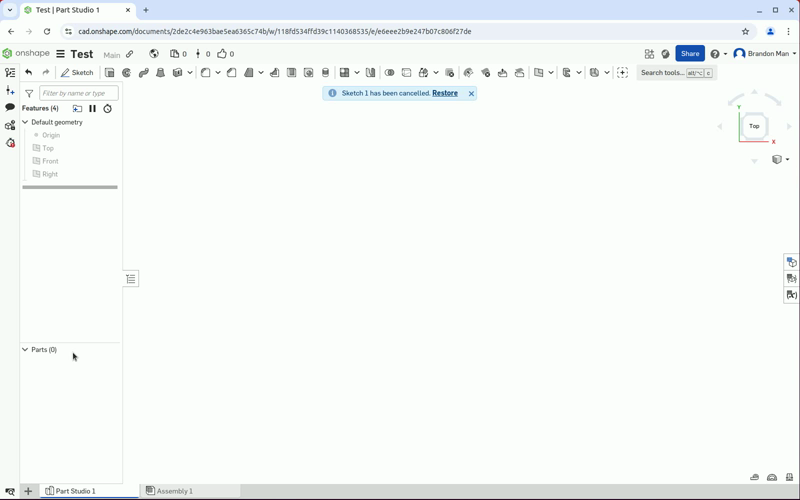
key(y)
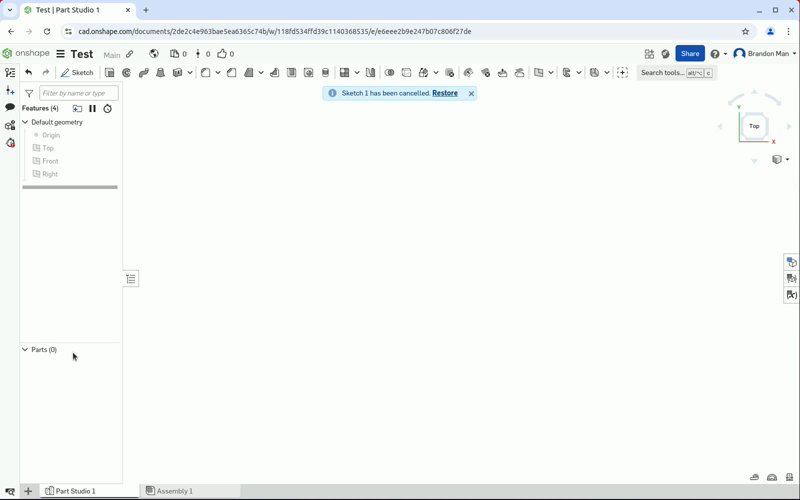
key(shift+p)
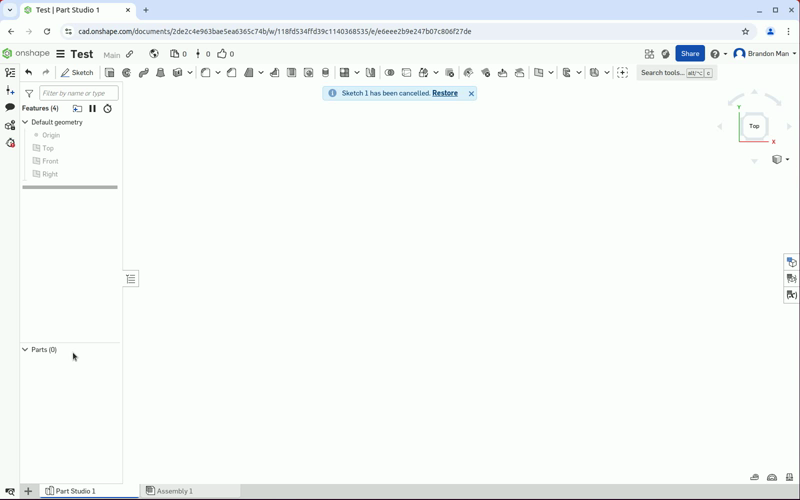
key(space)
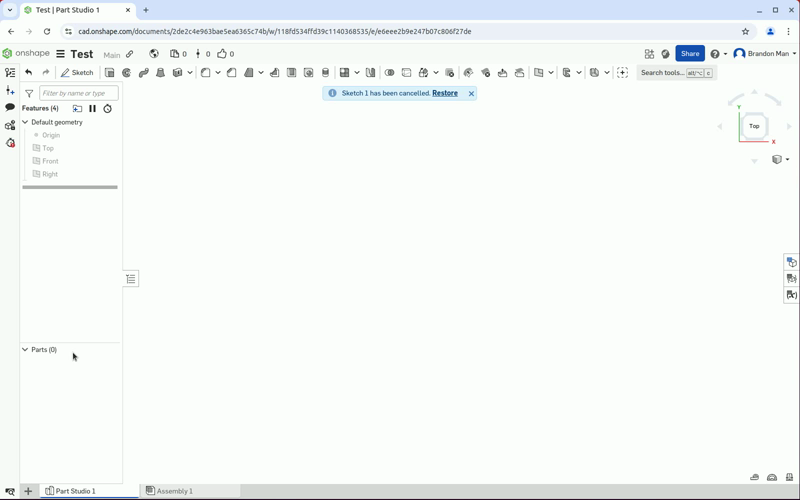
key_down(shift)
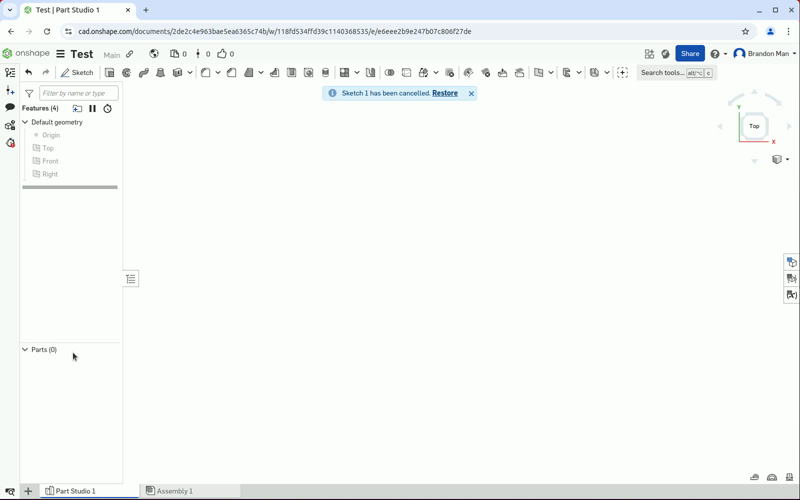
key(up)
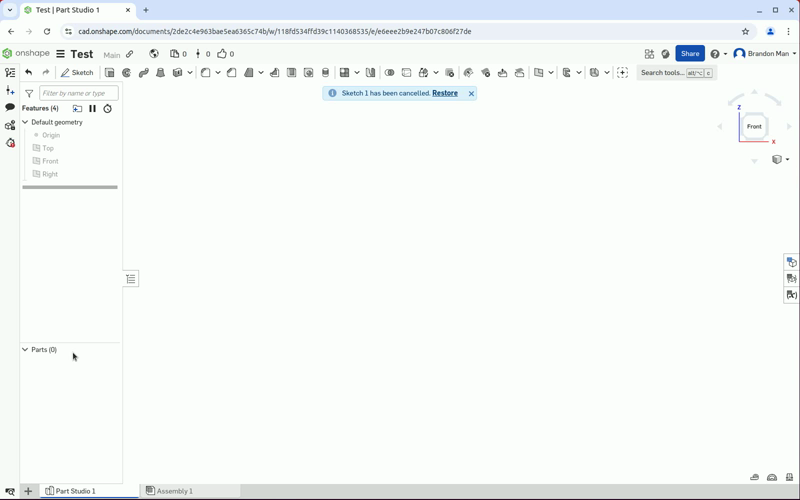
key_up(shift)
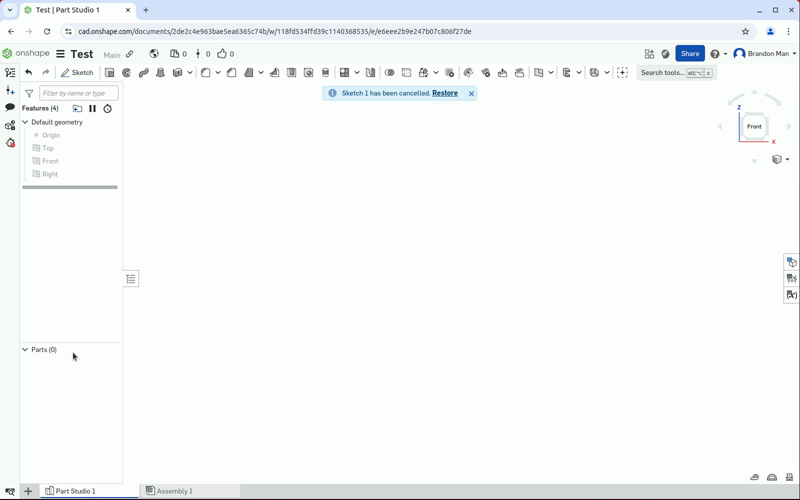
mouse_move(73, 352)
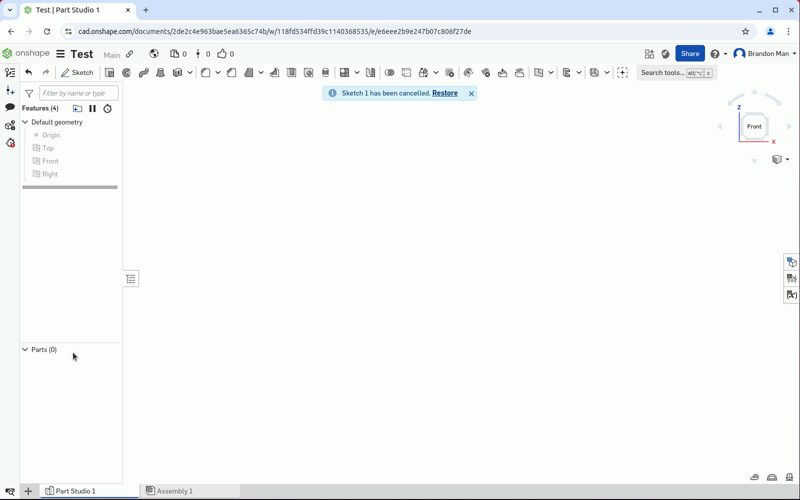
key(shift+y)
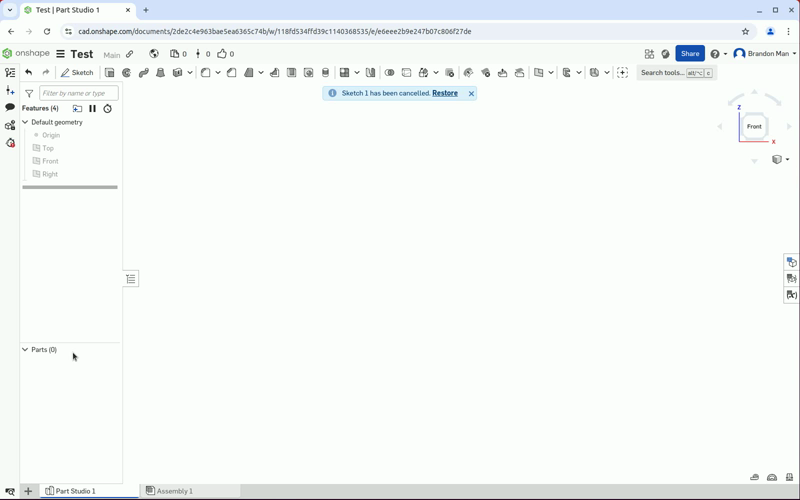
key(shift+s)
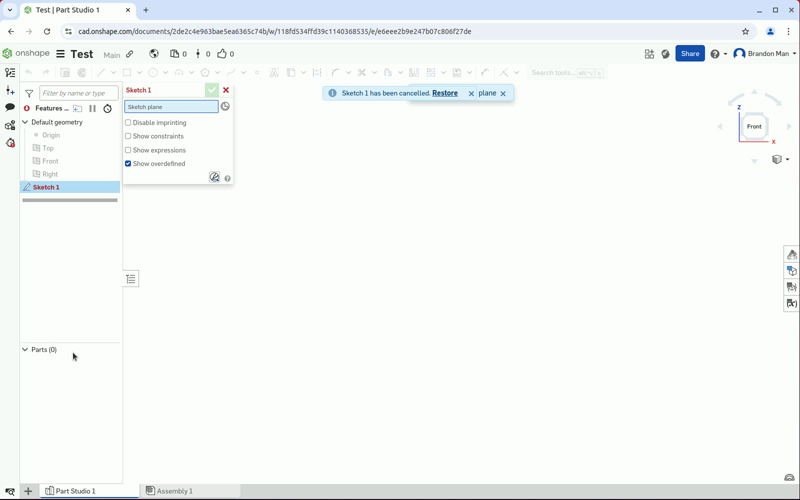
mouse_move(73, 163)
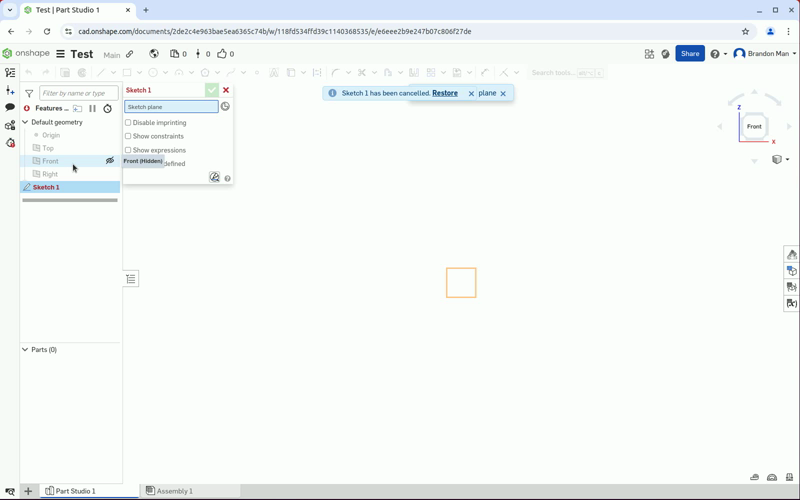
click(73, 163)
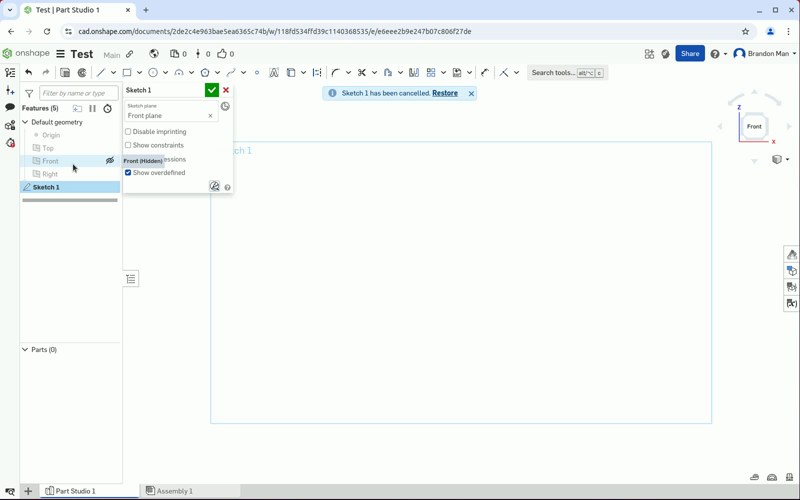
mouse_move(73, 352)
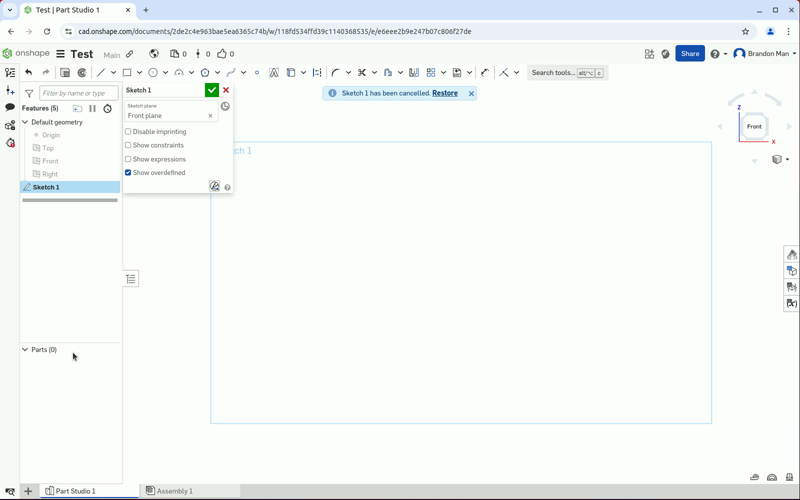
key(y)
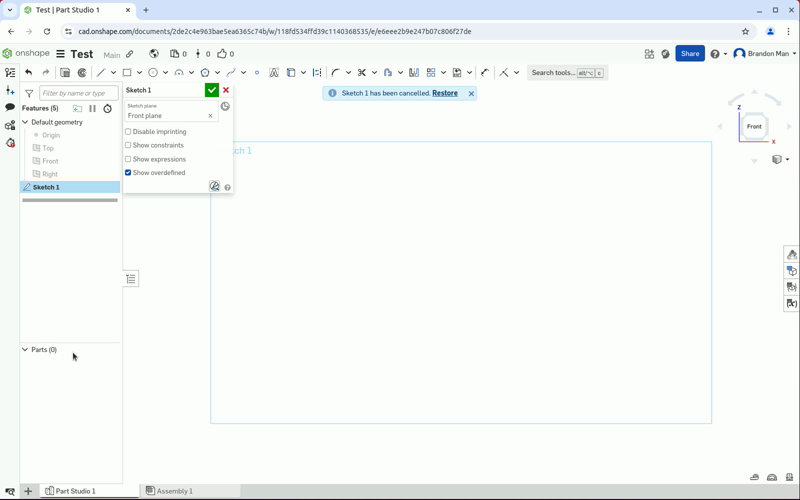
key(c)
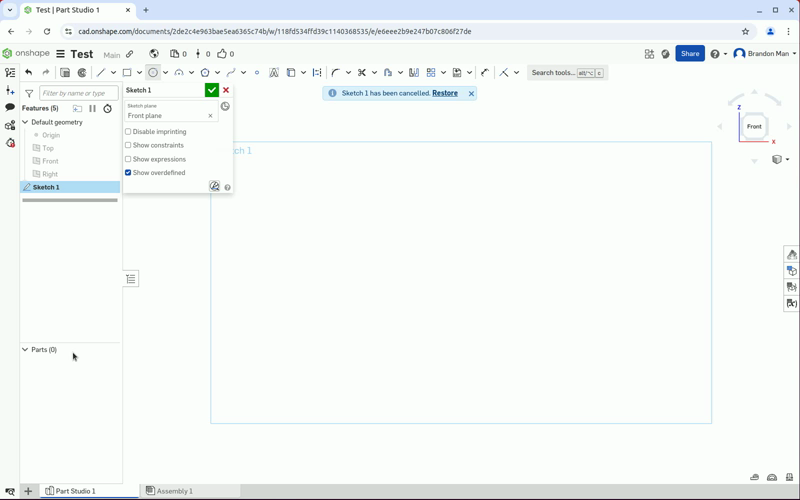
key_down(shift)
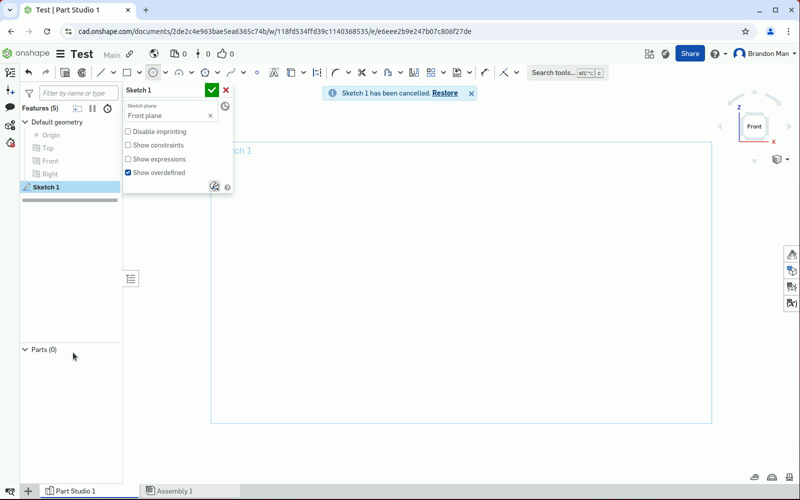
mouse_move(461, 282)
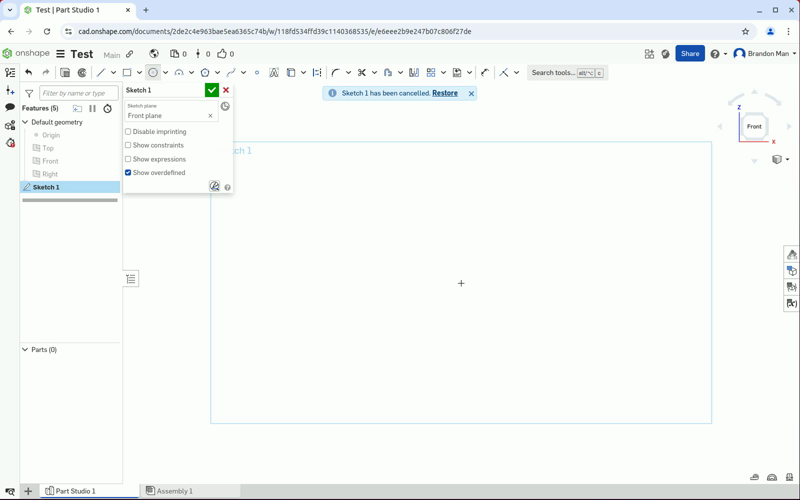
click(461, 282)
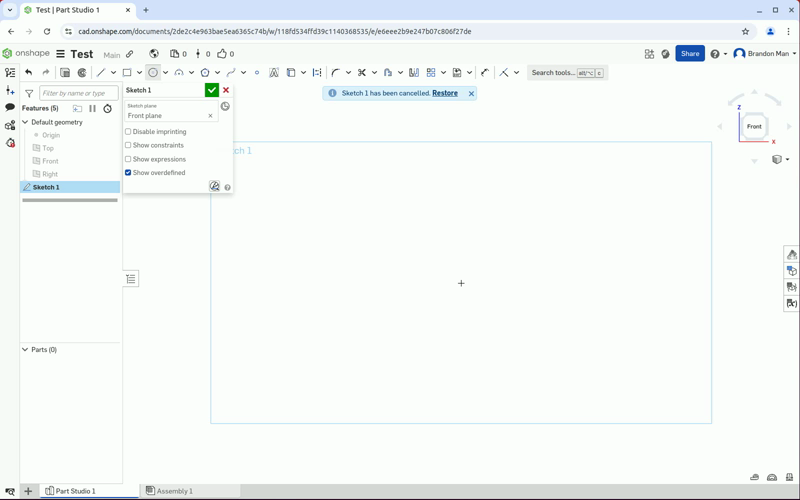
key_up(shift)
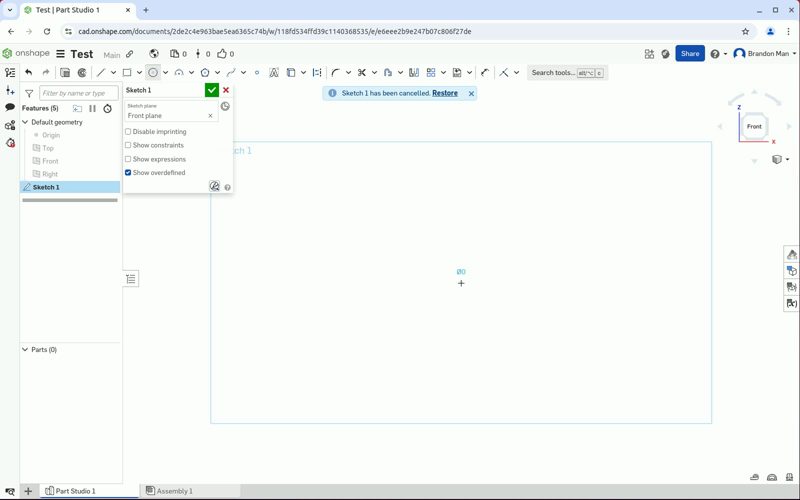
mouse_move(499, 282)
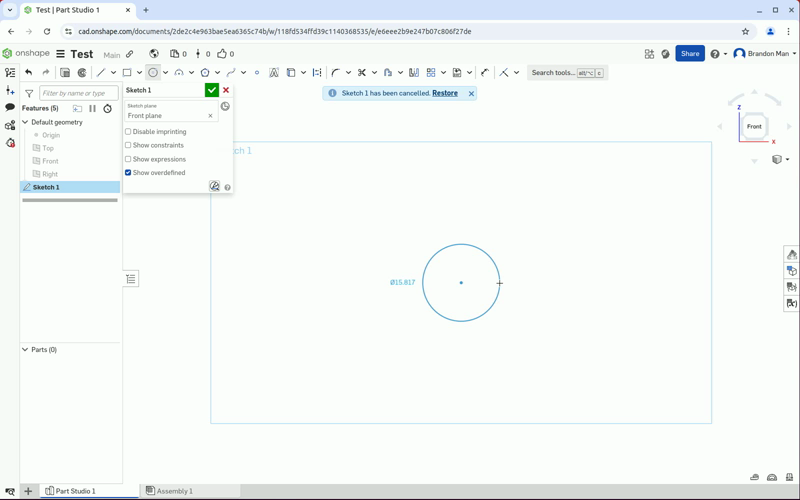
click(499, 282)
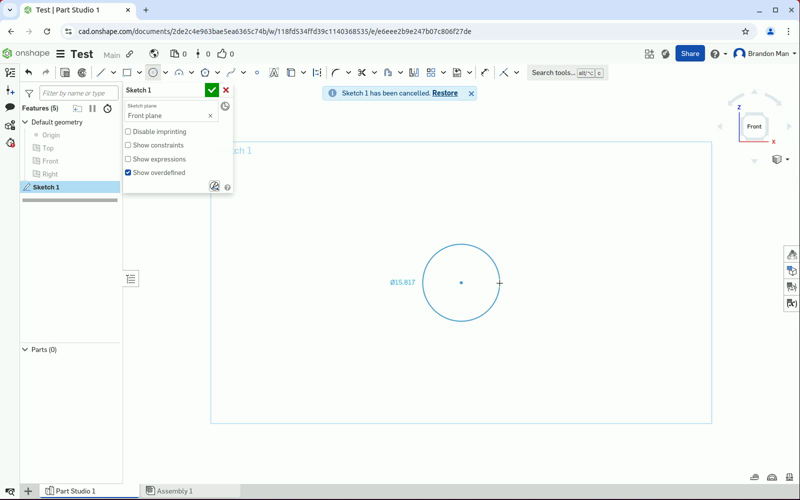
key(esc)
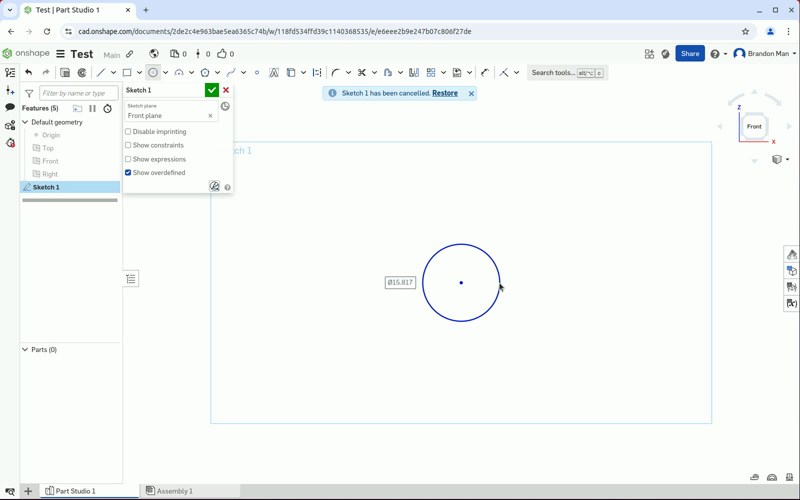
key(c)
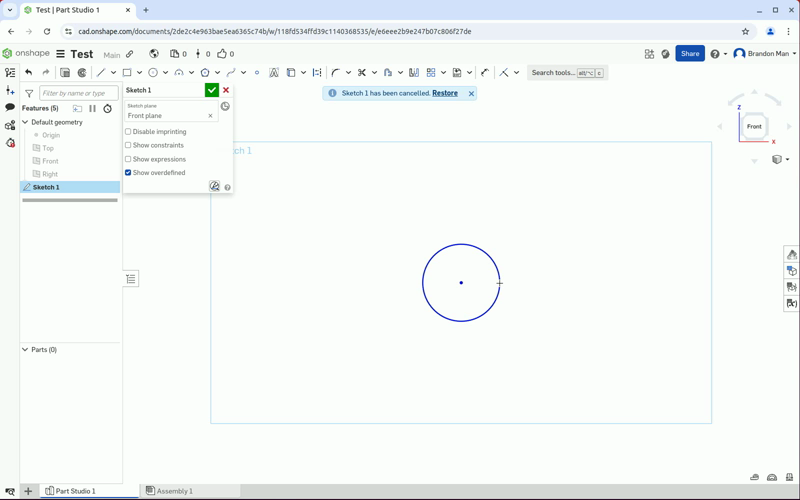
key_down(shift)
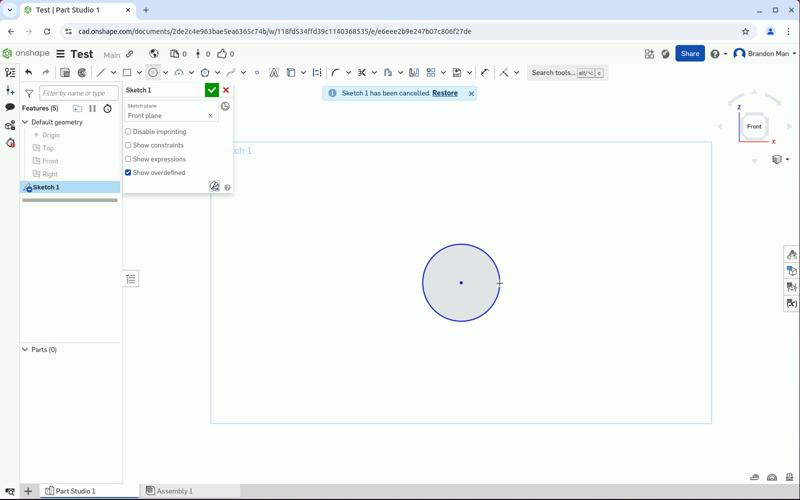
mouse_move(461, 282)
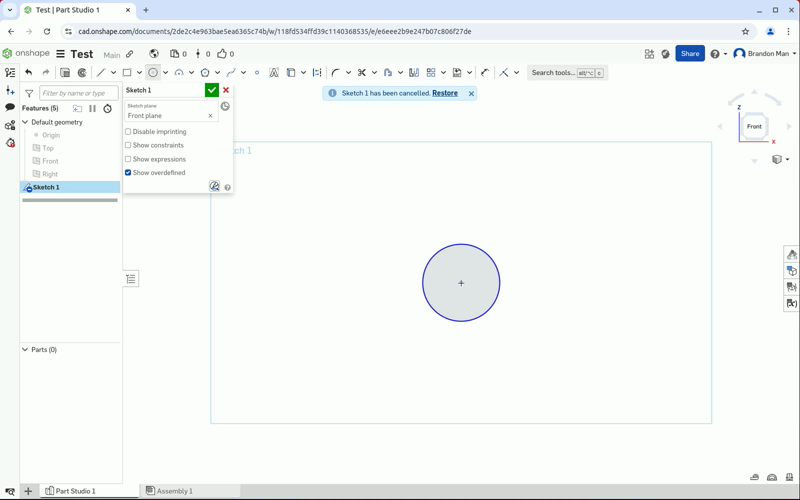
click(461, 282)
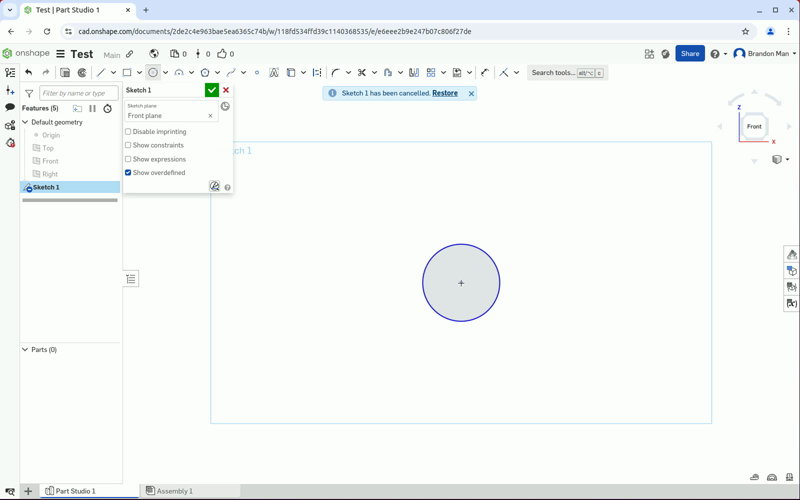
key_up(shift)
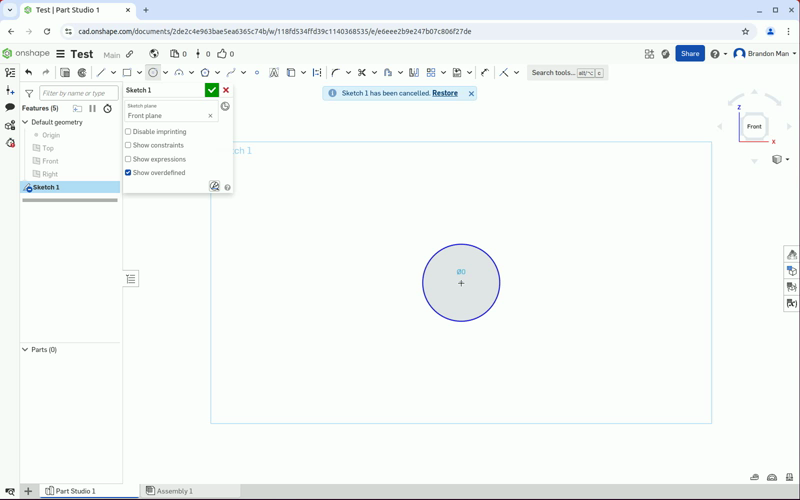
mouse_move(481, 282)
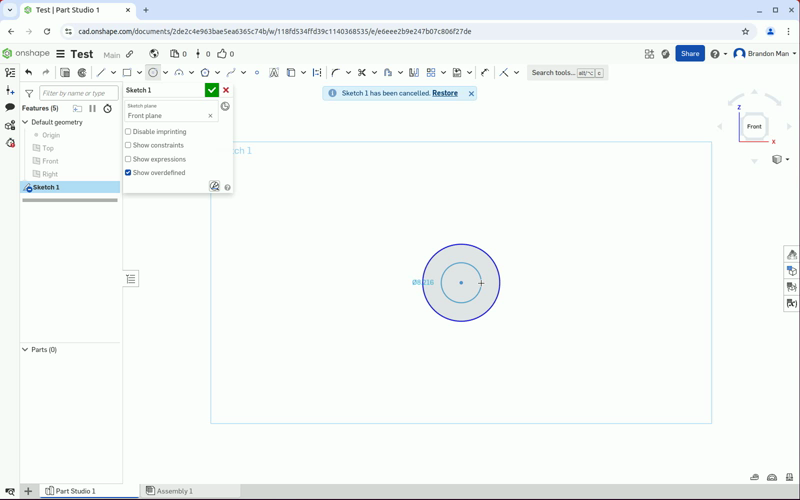
click(481, 282)
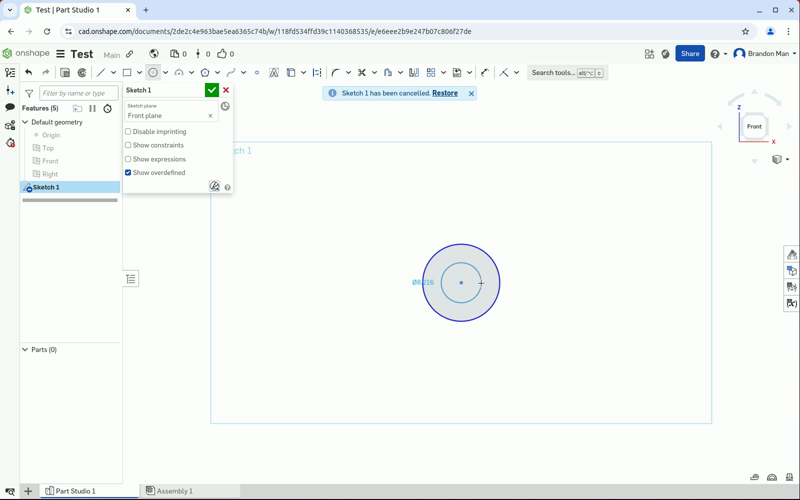
key(esc)
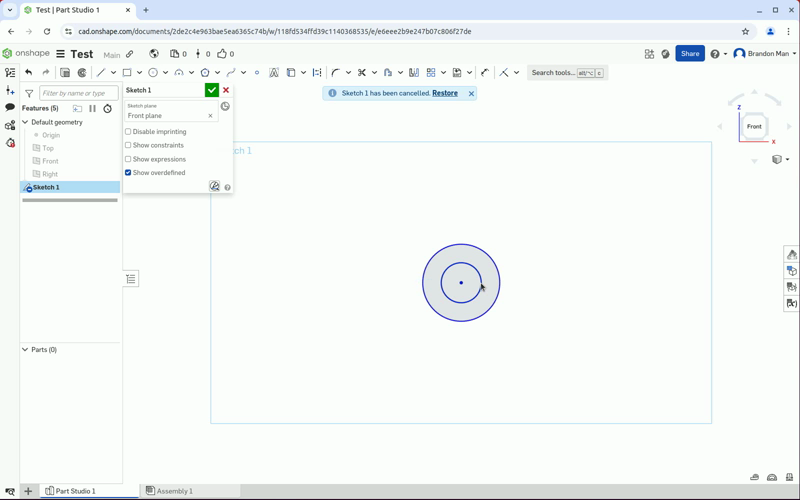
mouse_move(492, 287)
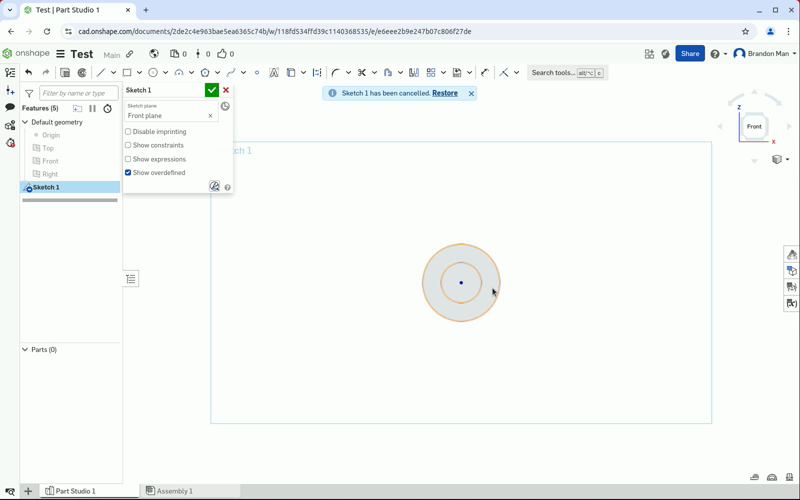
click(492, 287)
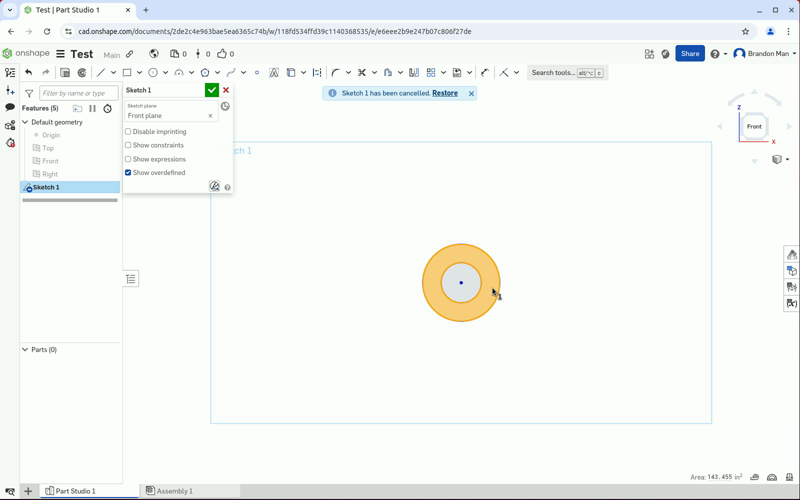
mouse_move(73, 352)
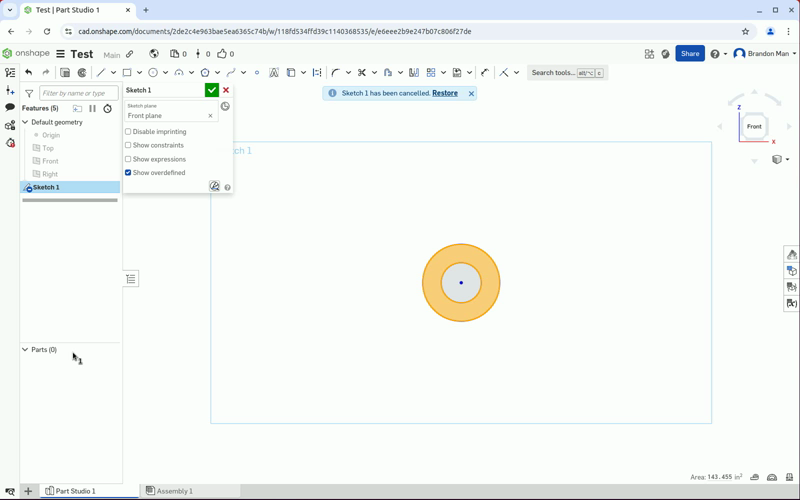
key(shift+y)
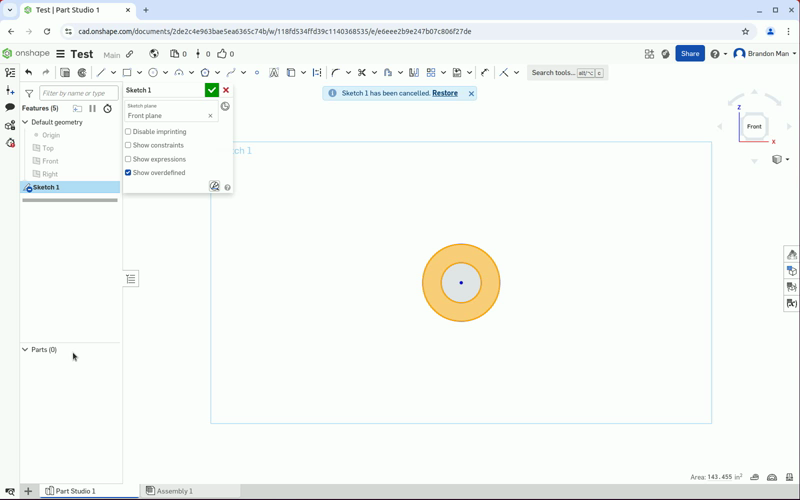
key(shift+e)
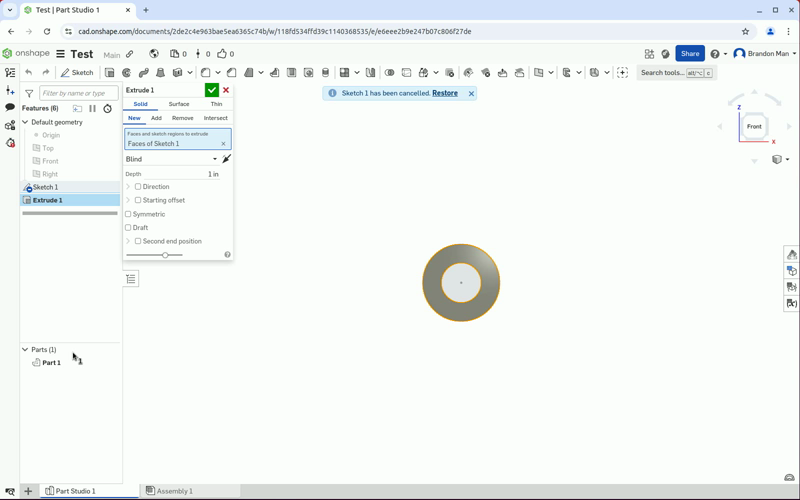
mouse_move(143, 106)
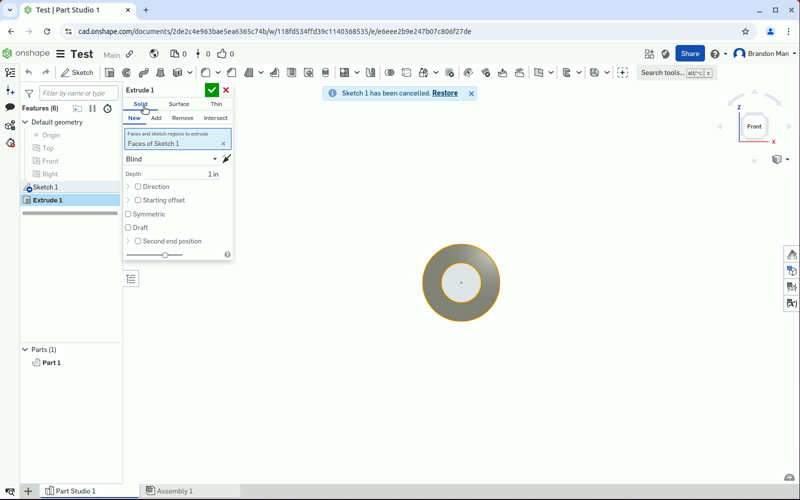
click(143, 106)
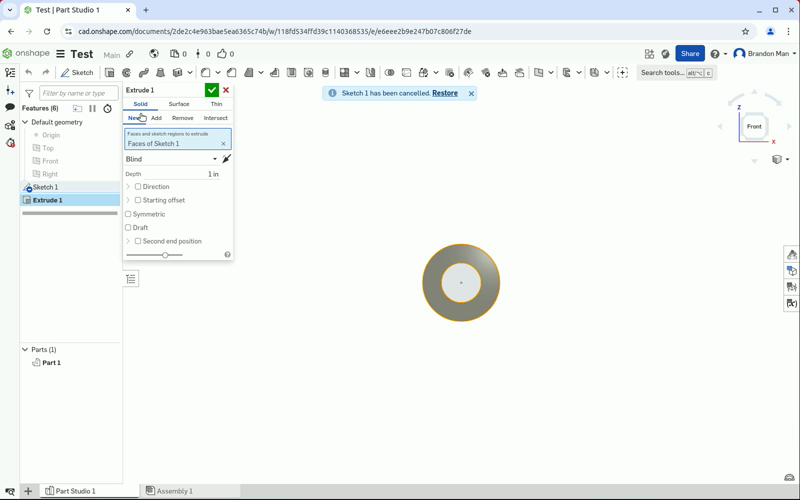
mouse_move(137, 120)
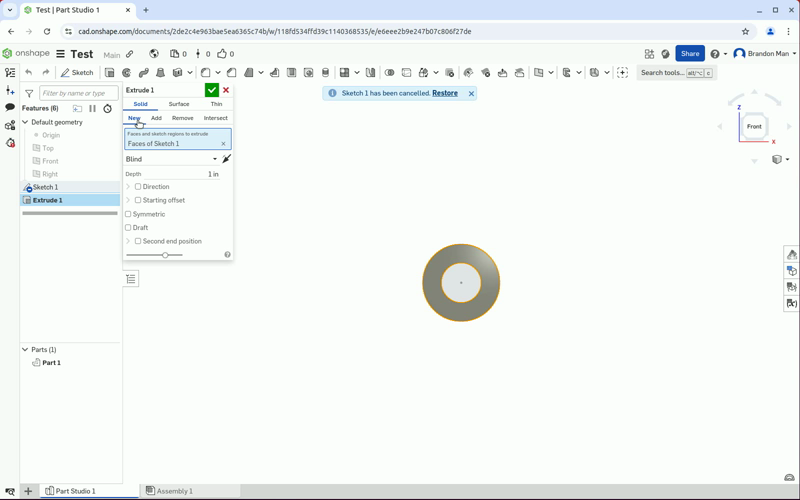
click(137, 120)
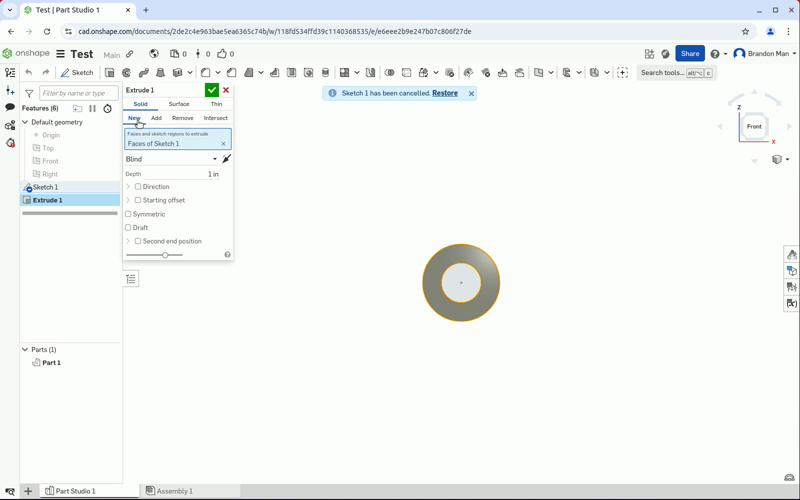
key(tab, 4)
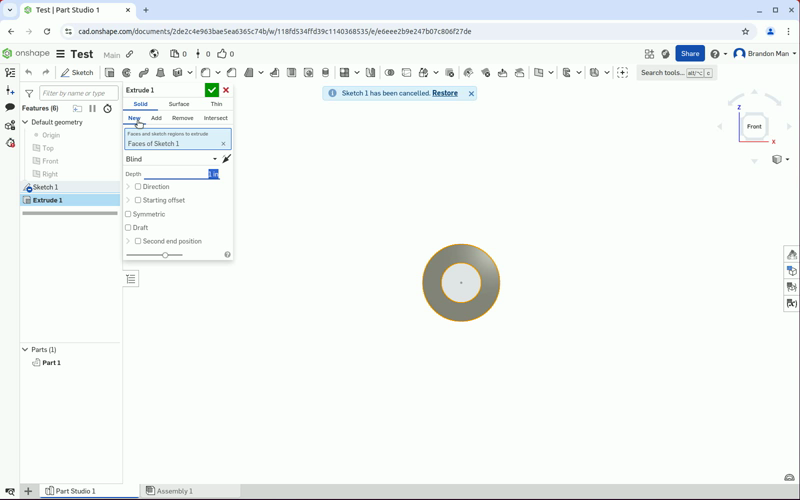
text(-23.108)
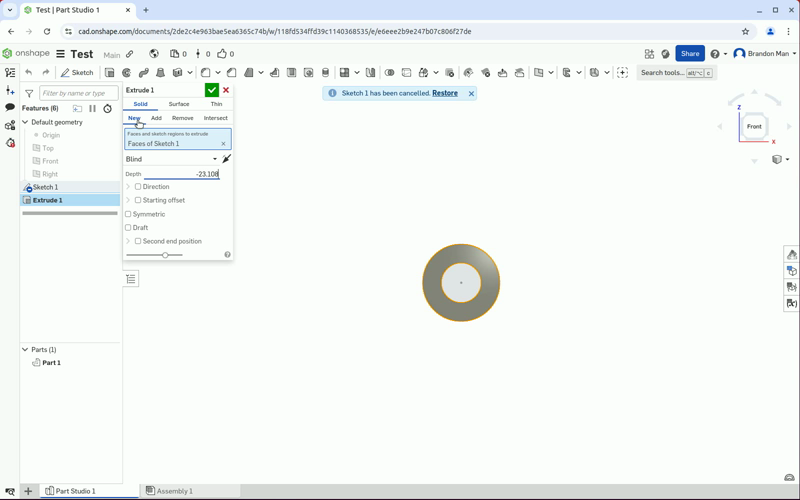
key(enter)
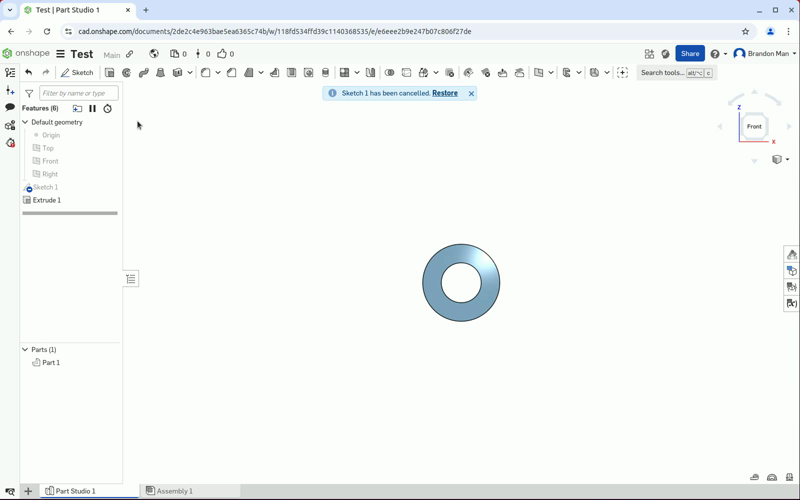
key(shift+h)
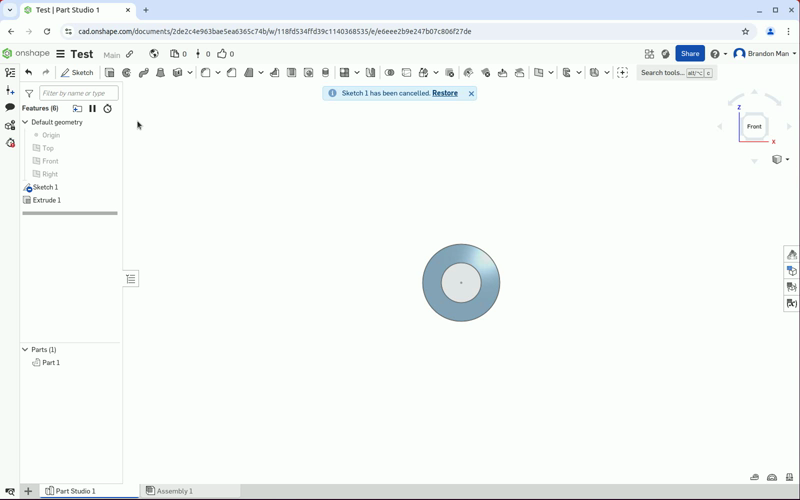
key(shift+h)
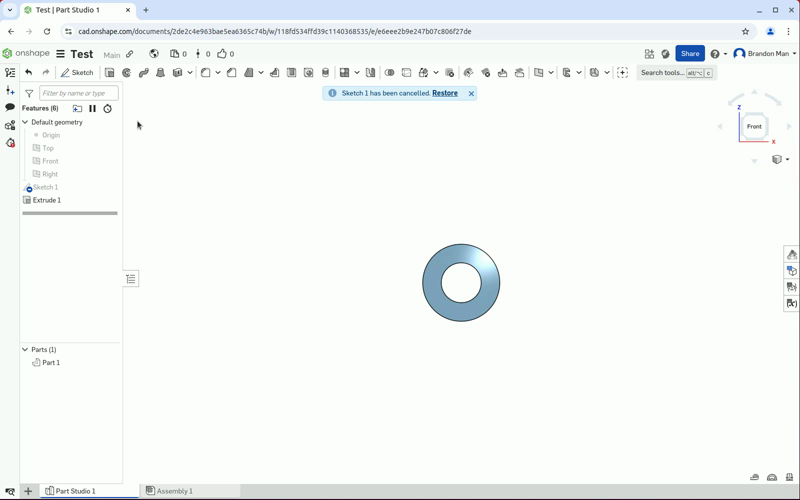
mouse_move(73, 189)
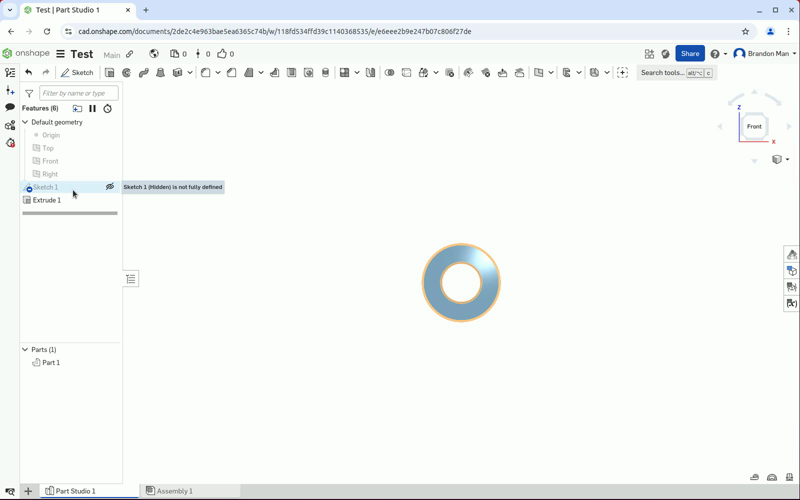
click(73, 189)
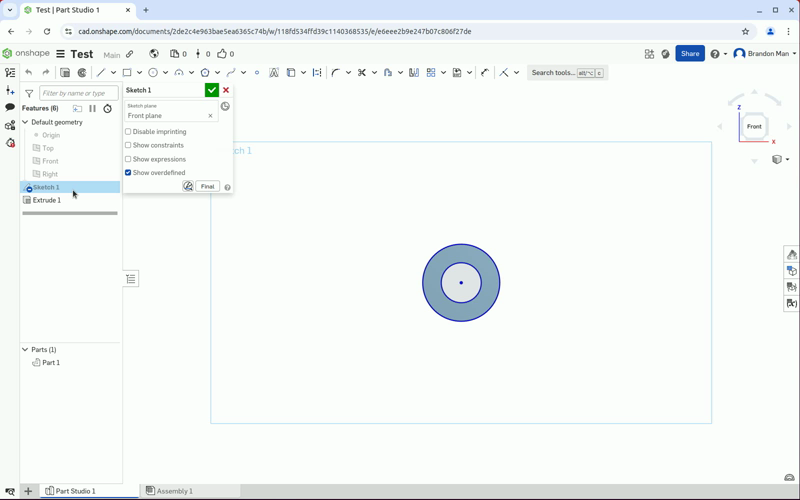
mouse_move(229, 92)
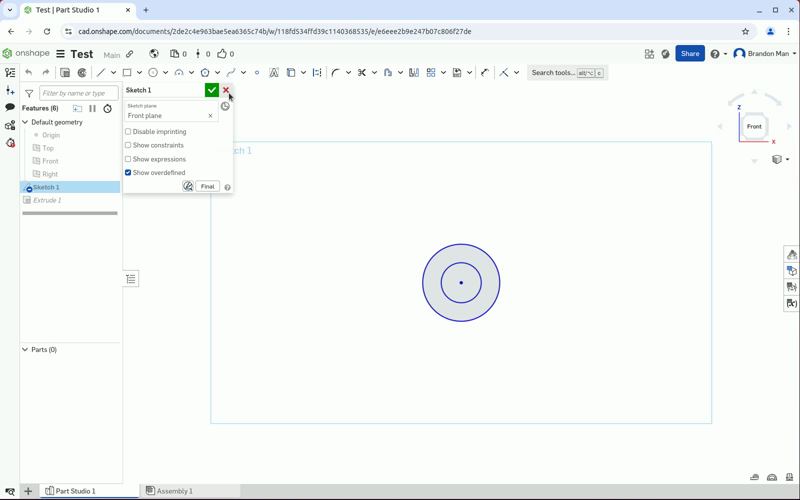
click(229, 92)
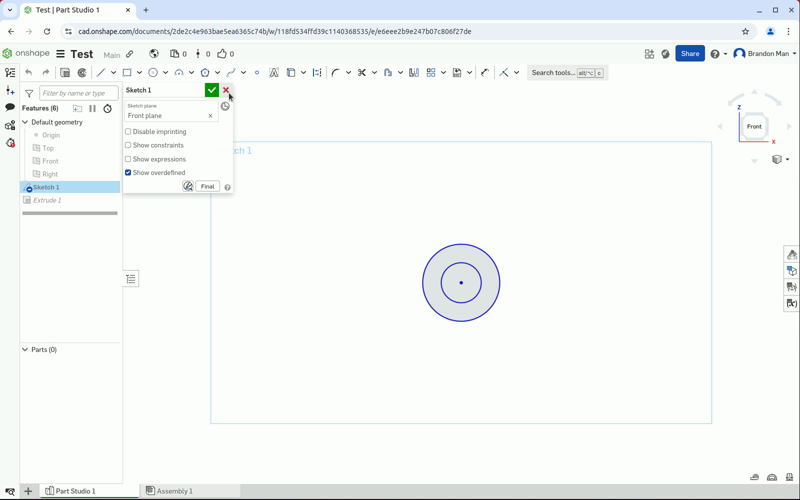
key(shift+s)
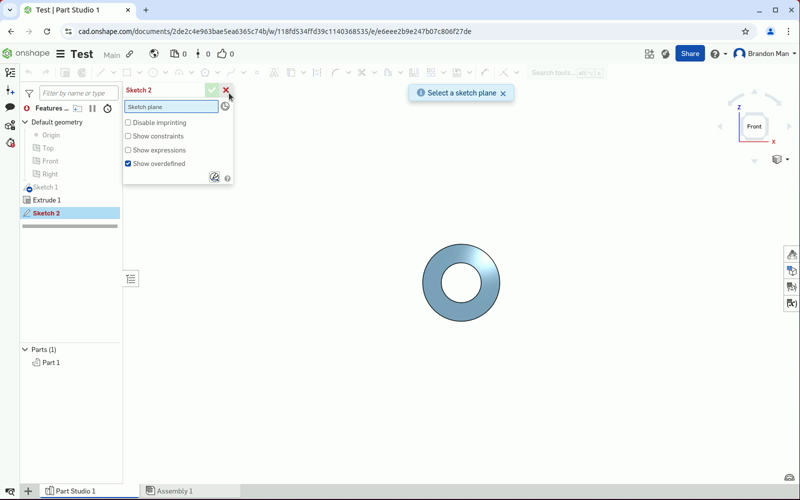
mouse_move(73, 163)
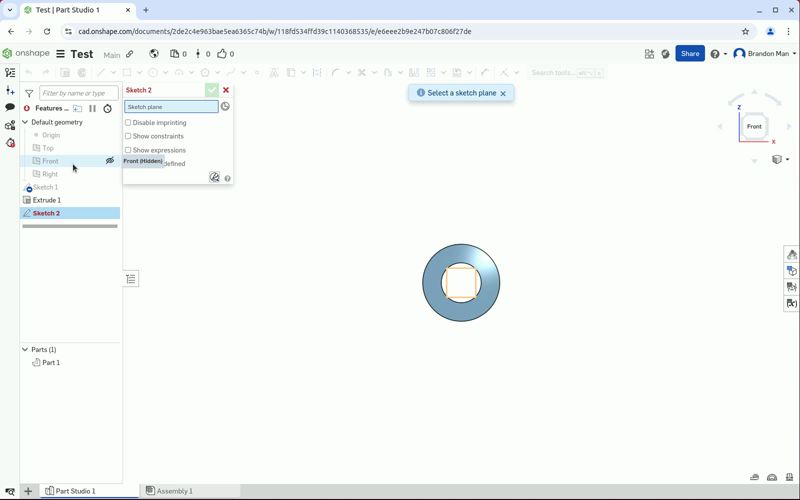
click(73, 163)
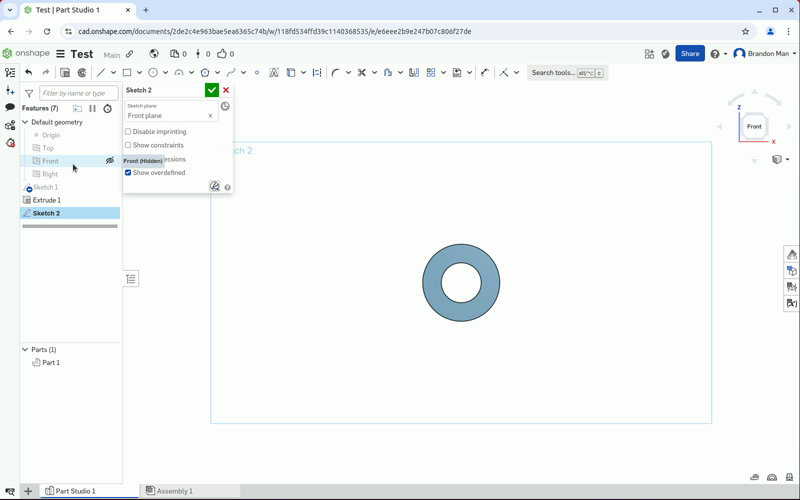
mouse_move(73, 352)
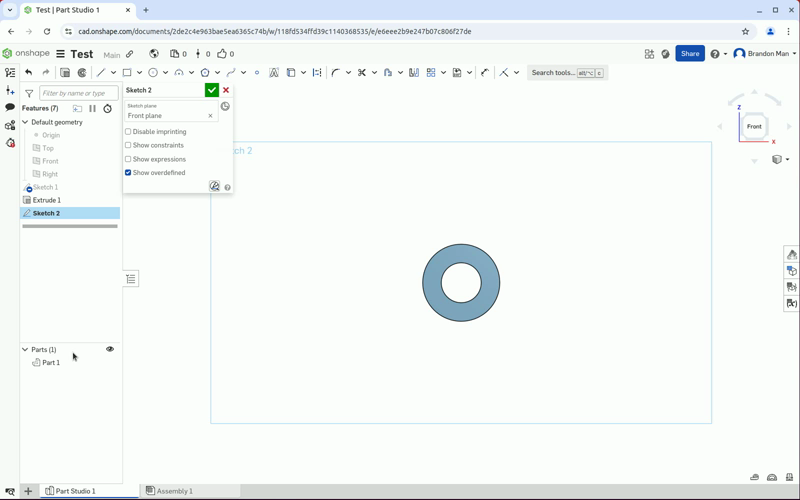
key(y)
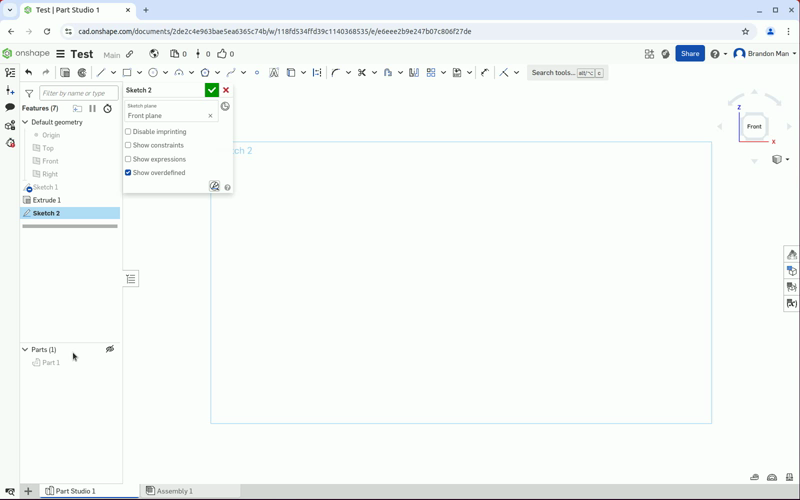
key(c)
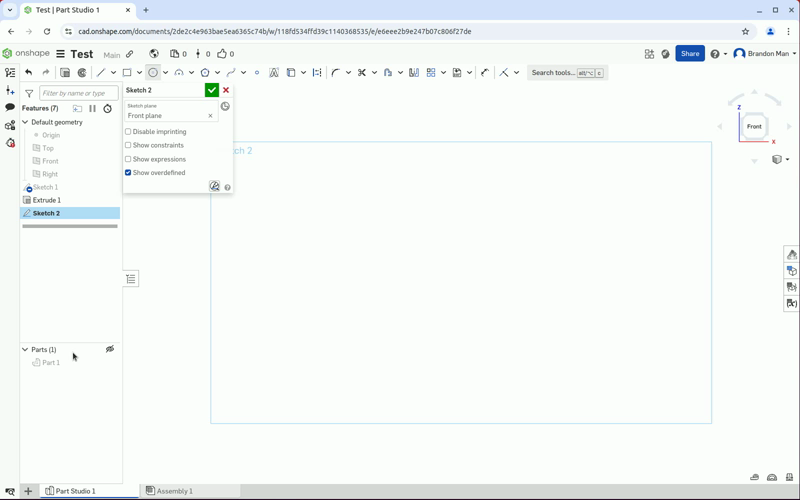
key_down(shift)
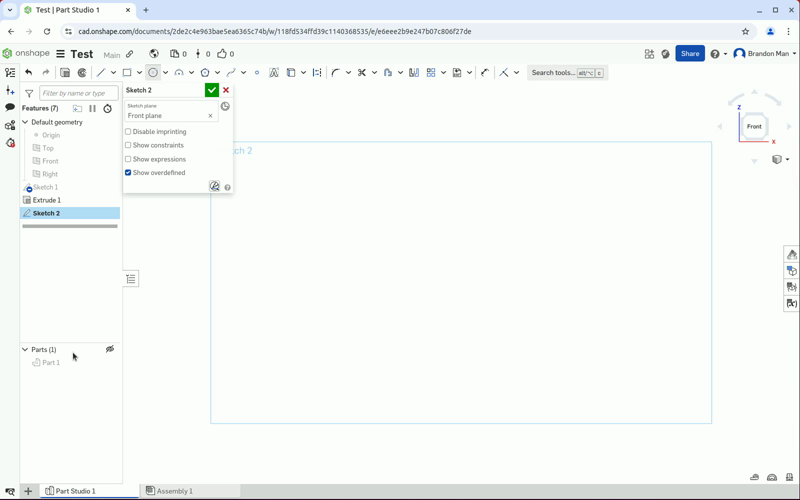
mouse_move(460, 282)
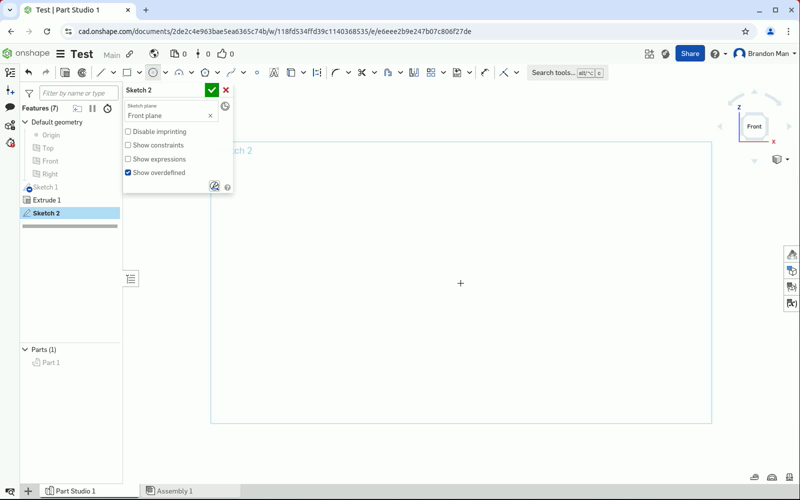
click(460, 282)
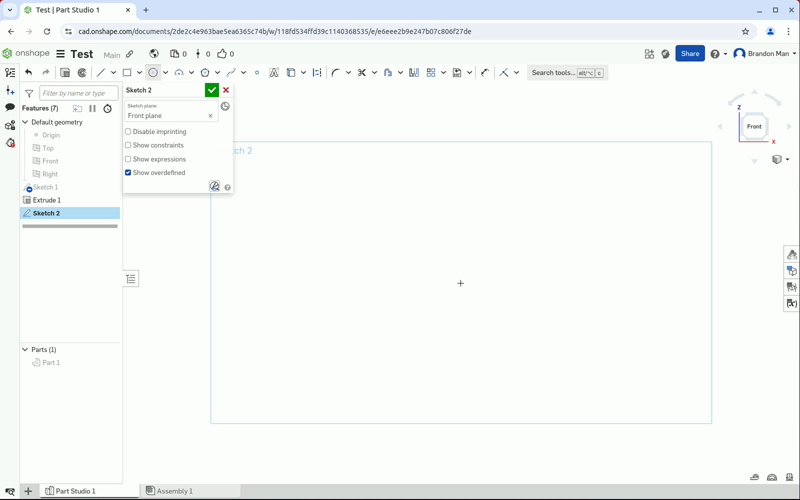
key_up(shift)
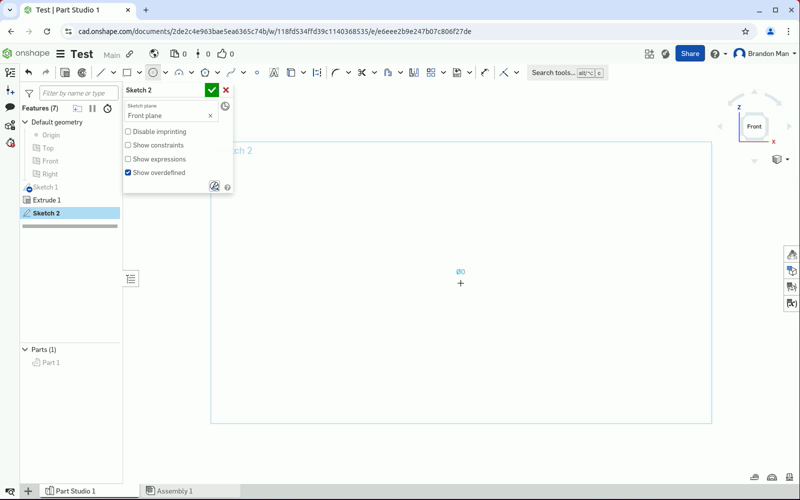
mouse_move(490, 282)
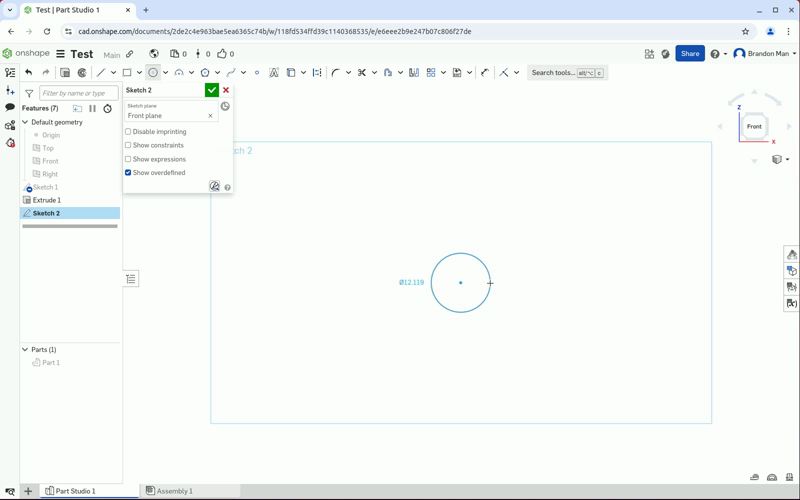
click(490, 282)
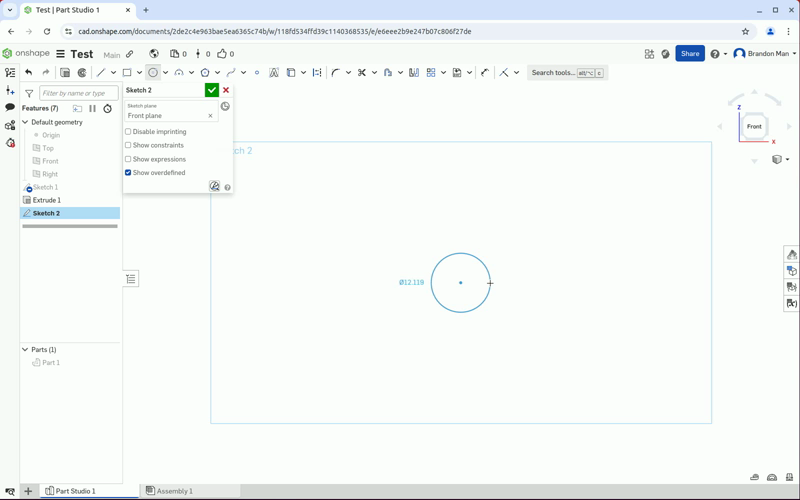
key(esc)
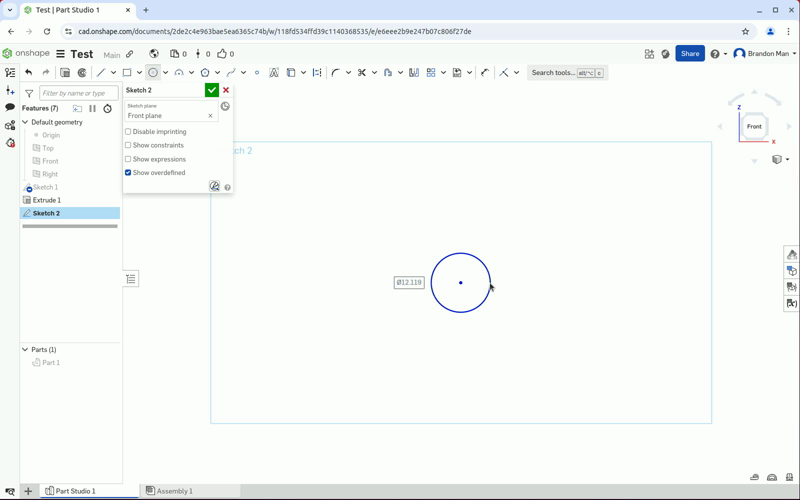
key(c)
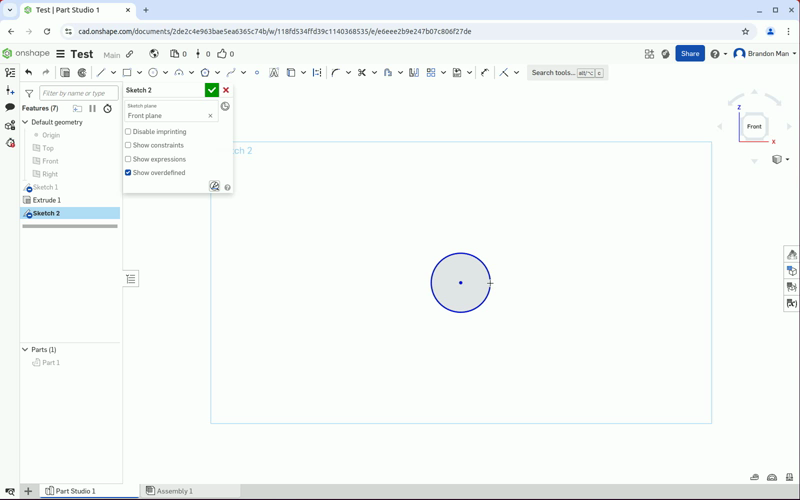
key_down(shift)
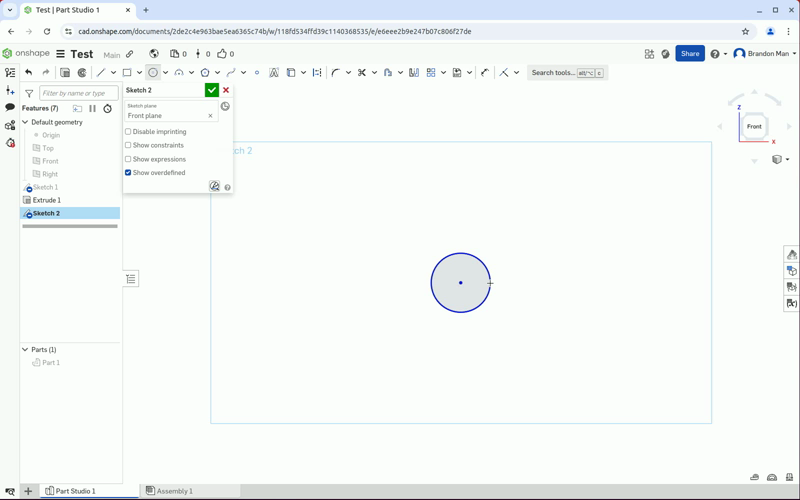
mouse_move(460, 282)
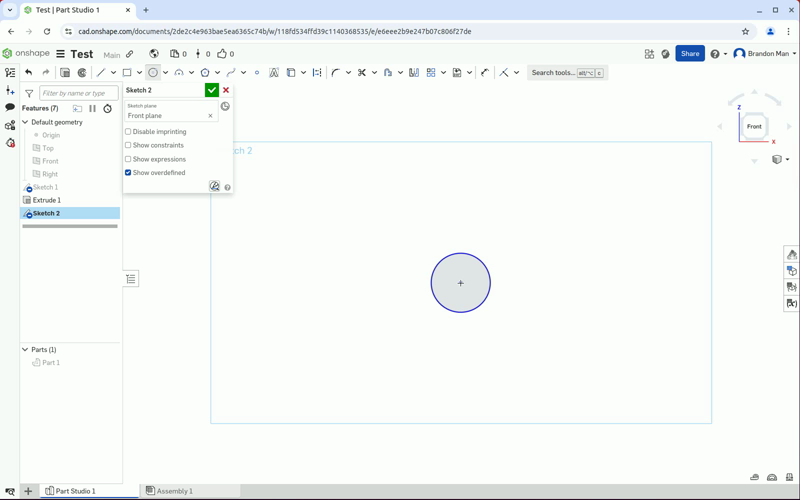
click(460, 282)
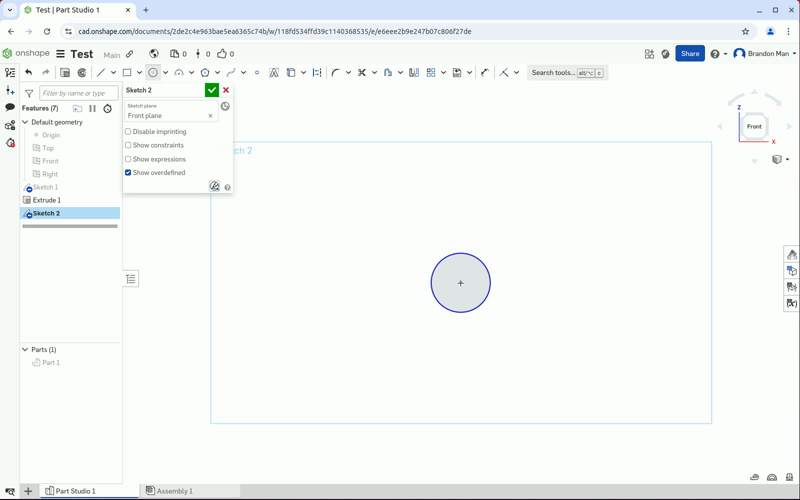
key_up(shift)
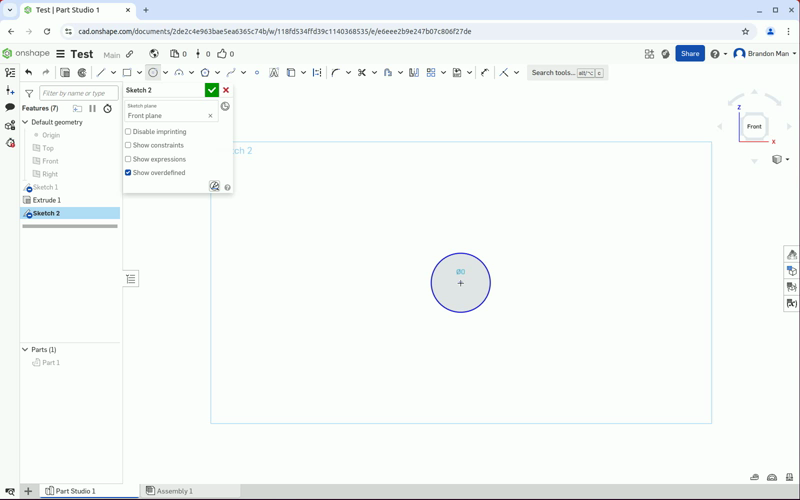
mouse_move(480, 282)
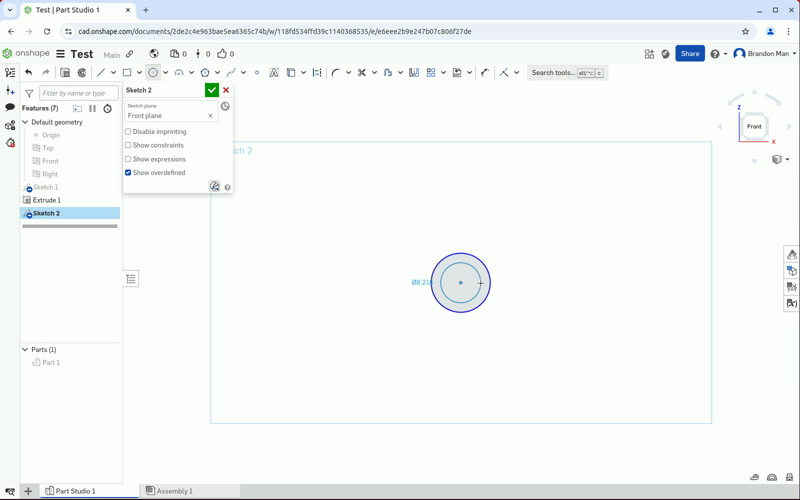
click(480, 282)
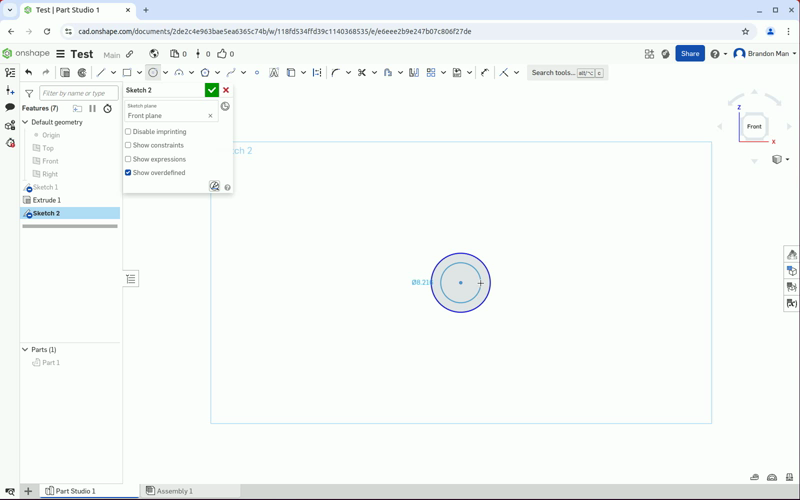
key(esc)
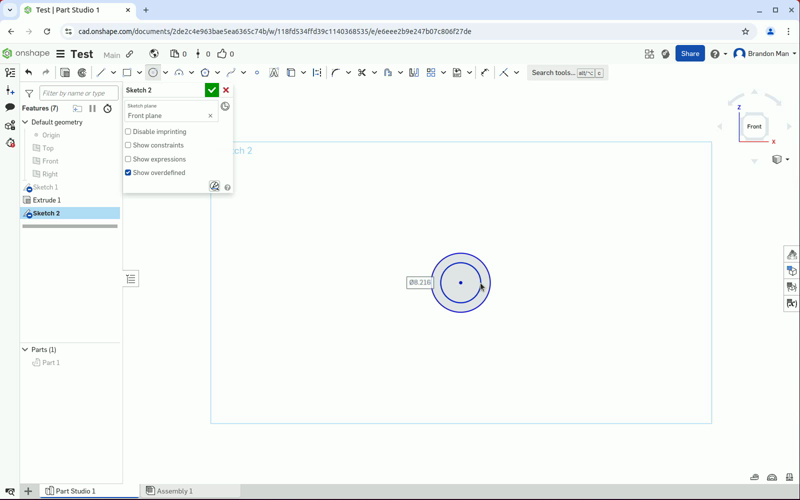
mouse_move(463, 305)
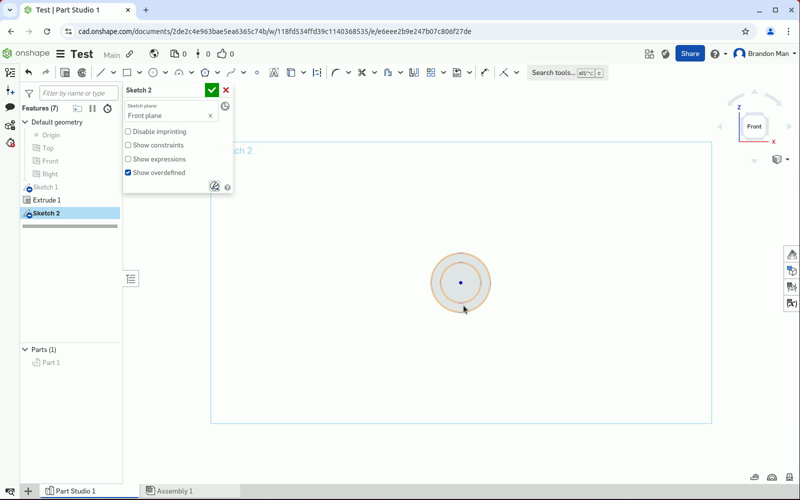
scroll(6)
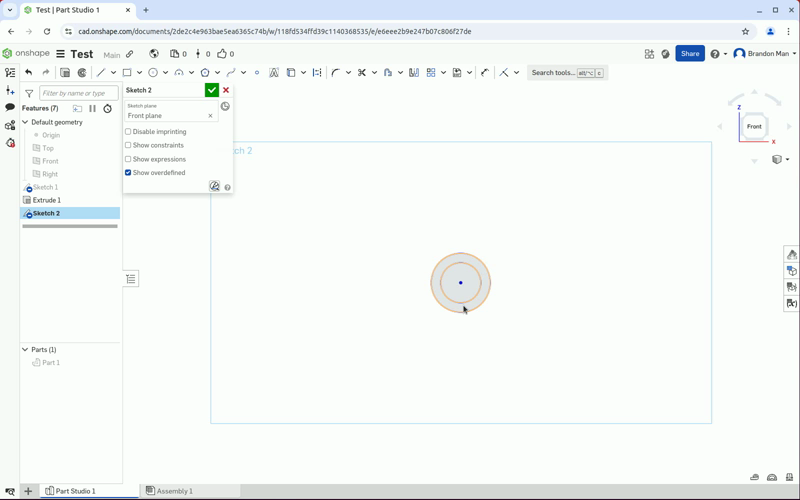
scroll(6)
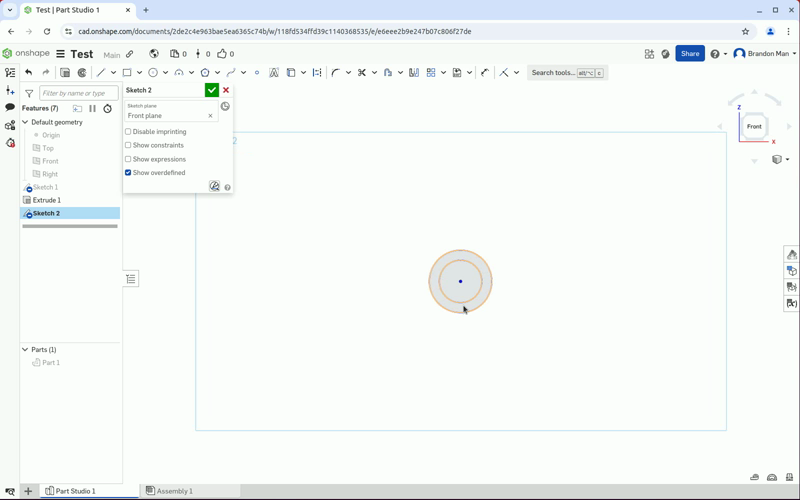
scroll(6)
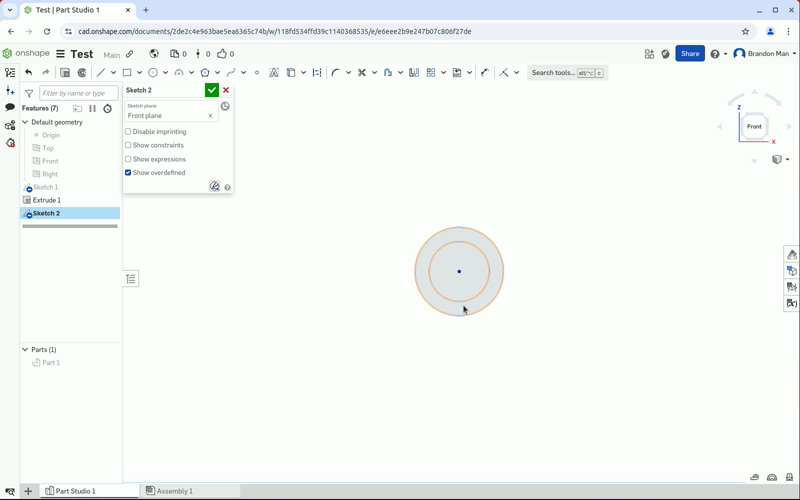
scroll(6)
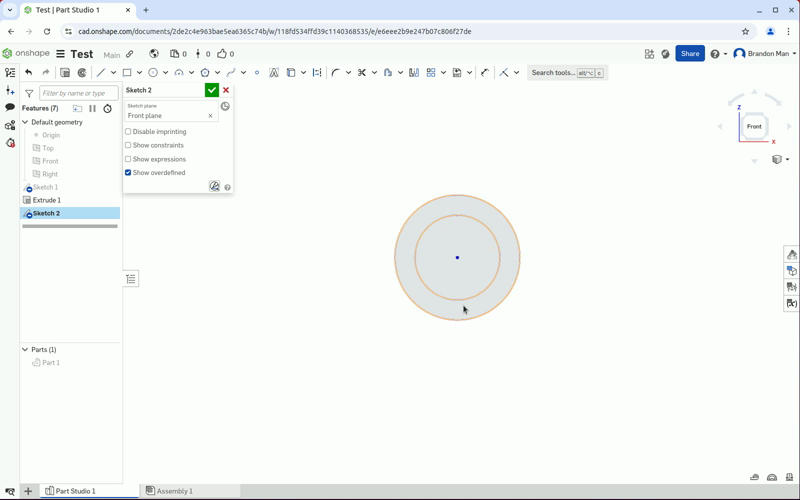
scroll(6)
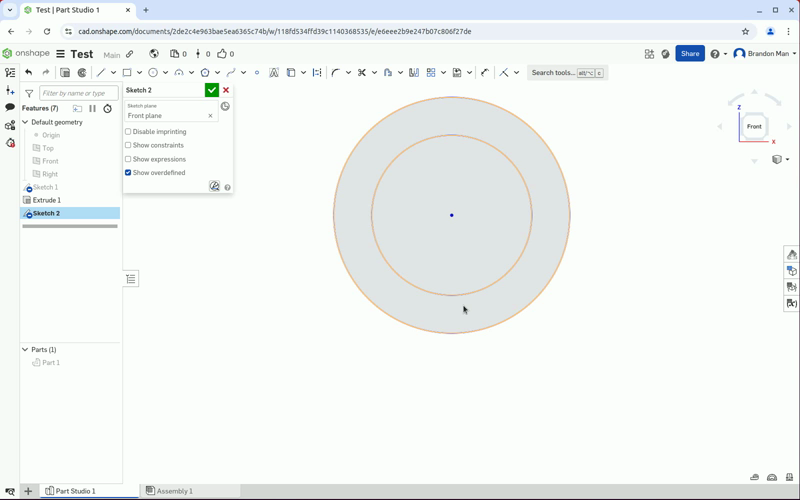
scroll(6)
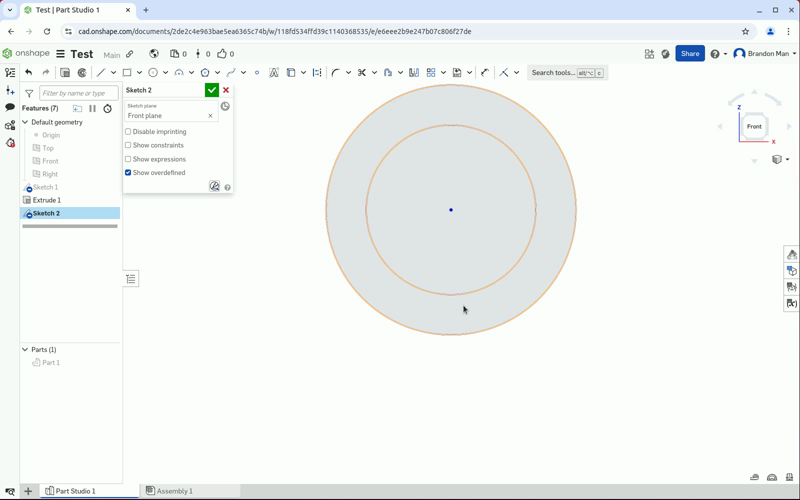
scroll(6)
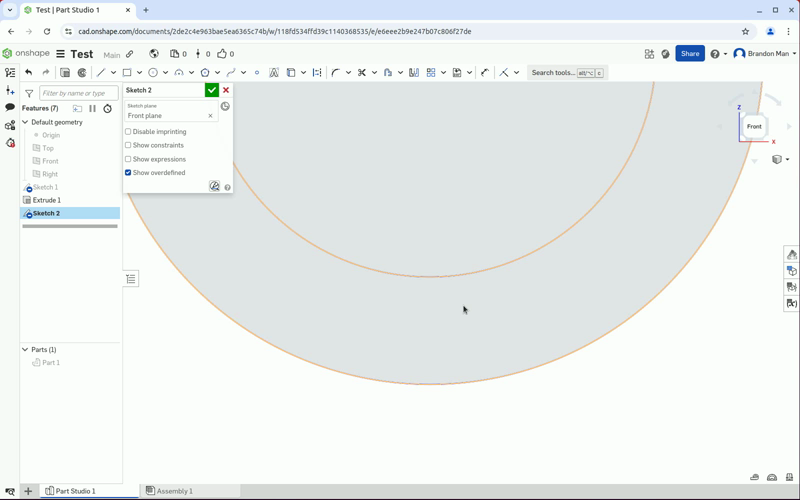
click(463, 305)
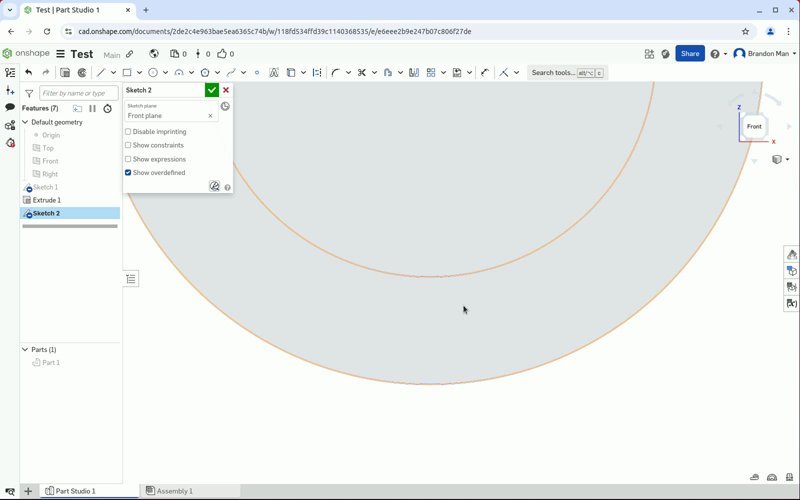
scroll(-6)
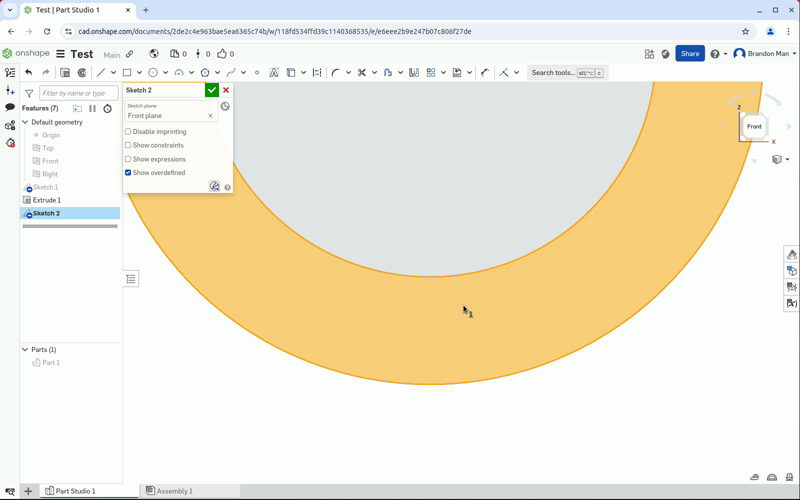
scroll(-6)
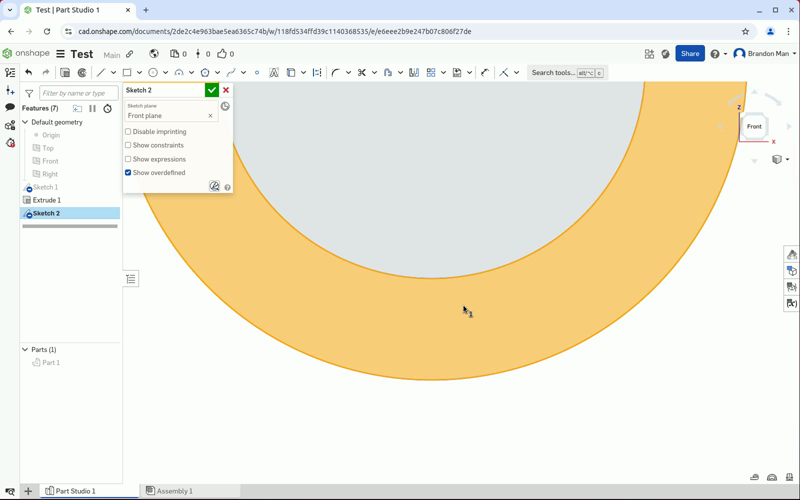
scroll(-6)
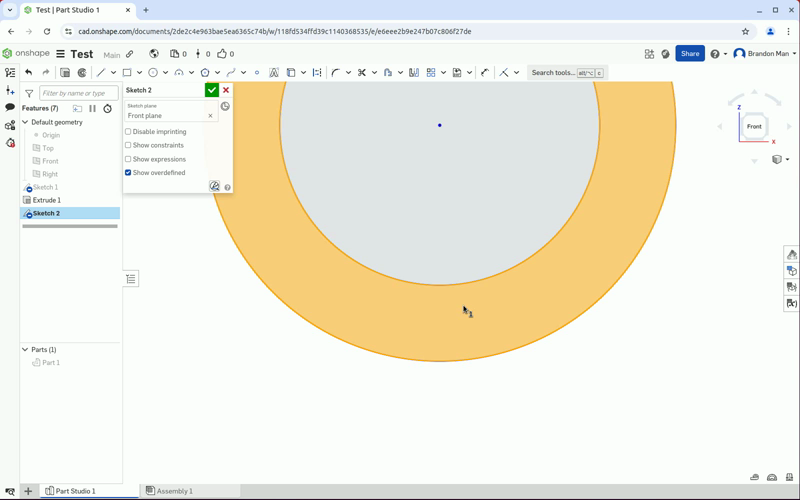
scroll(-6)
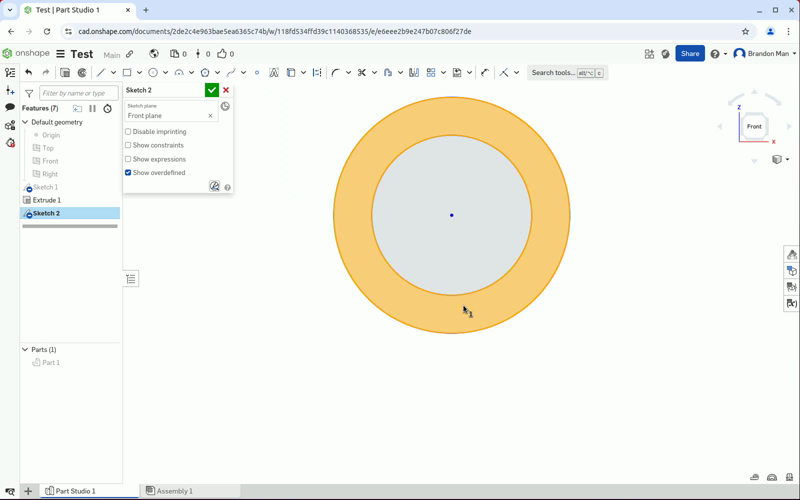
scroll(-6)
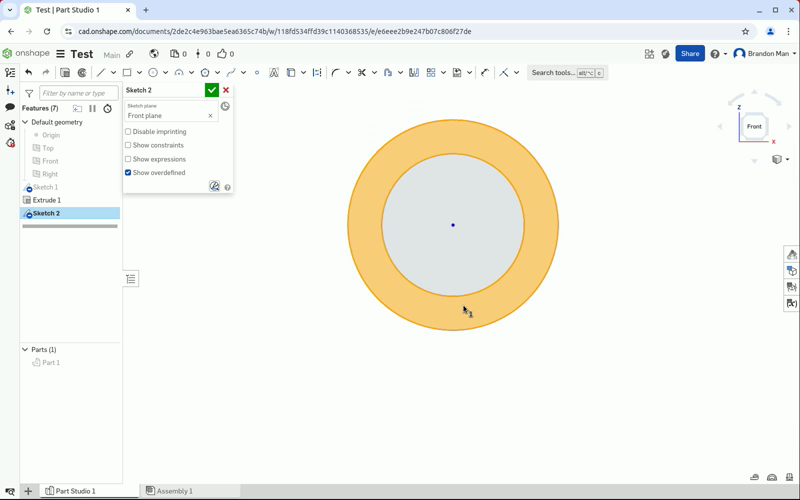
scroll(-6)
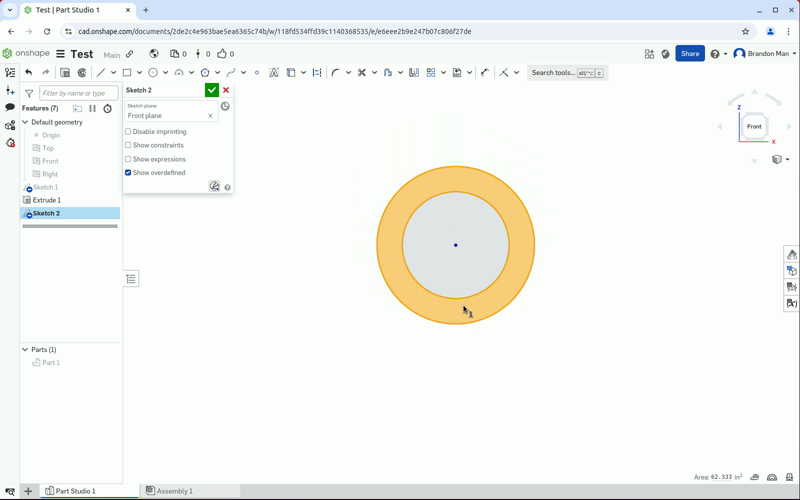
scroll(-6)
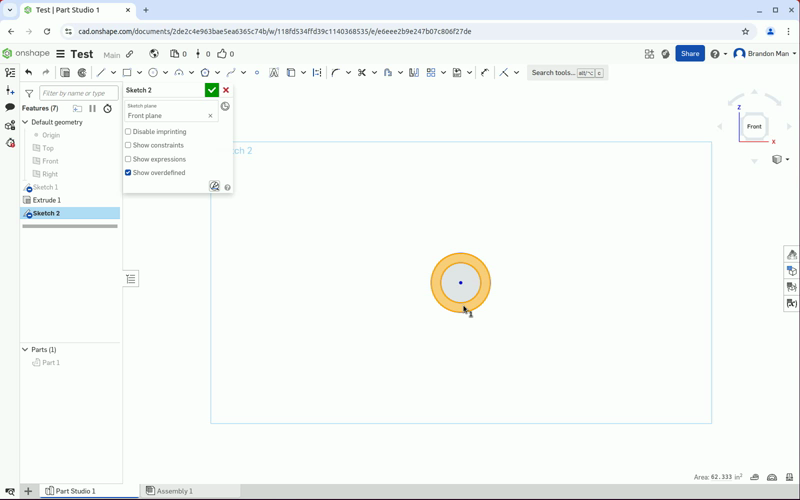
mouse_move(73, 352)
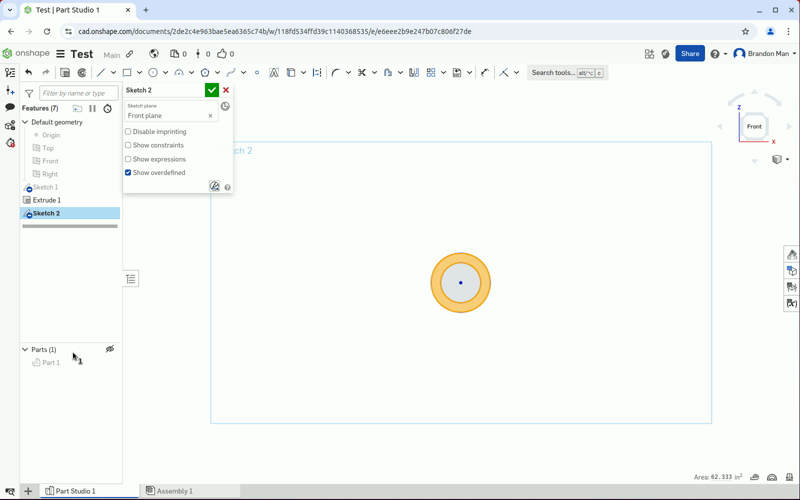
key(shift+y)
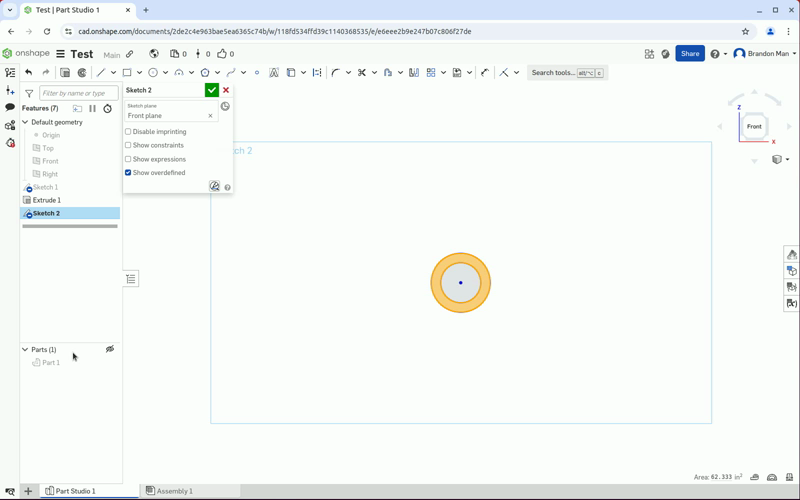
key(shift+e)
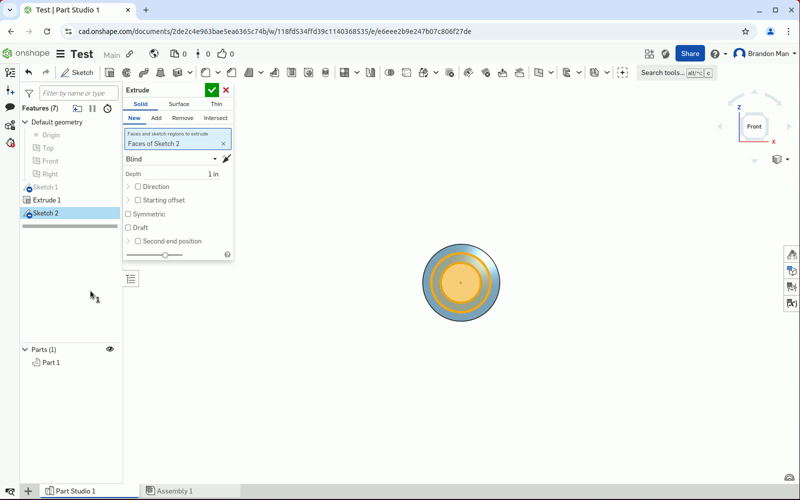
mouse_move(143, 106)
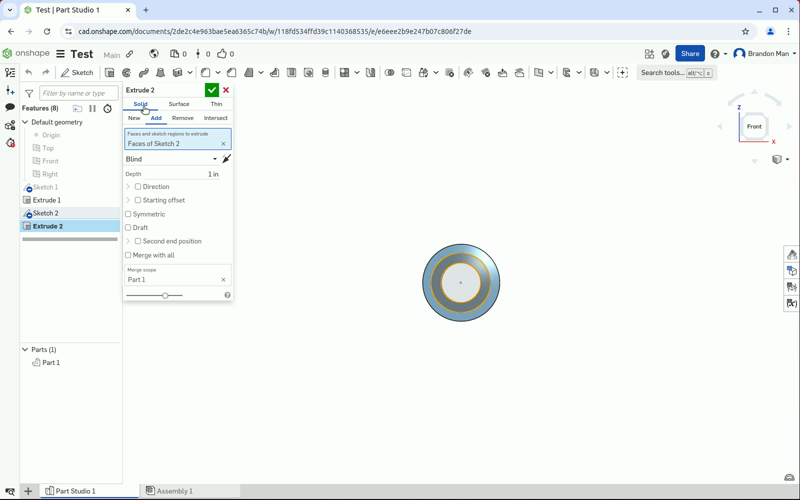
click(143, 106)
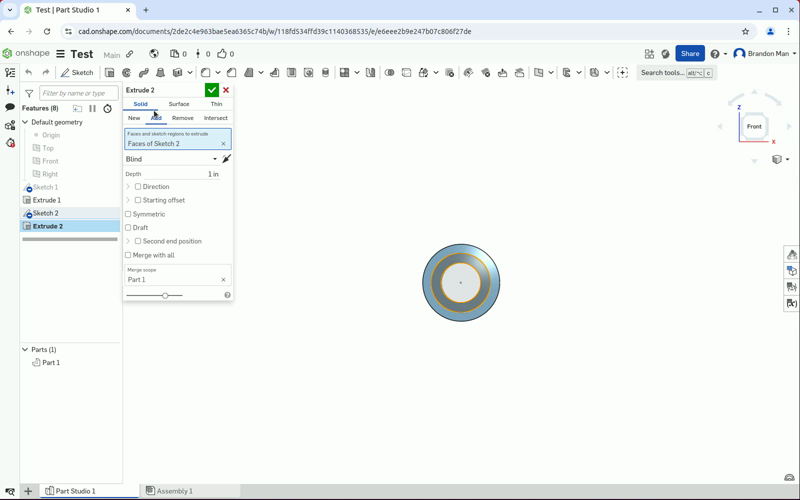
mouse_move(186, 120)
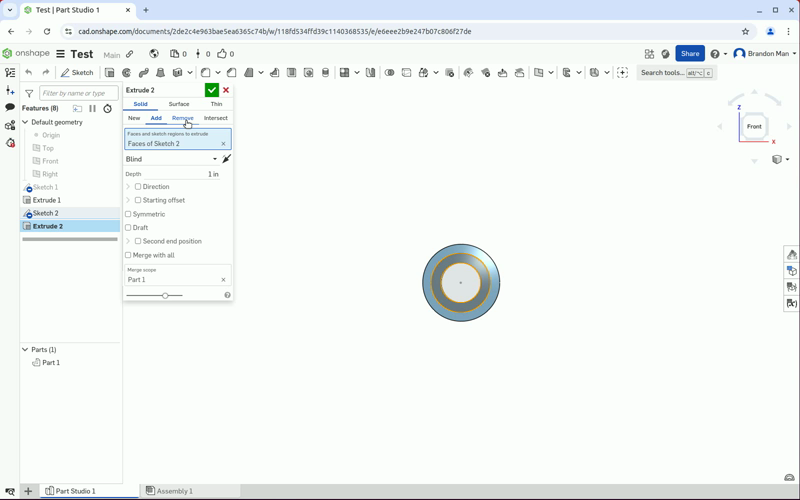
click(186, 120)
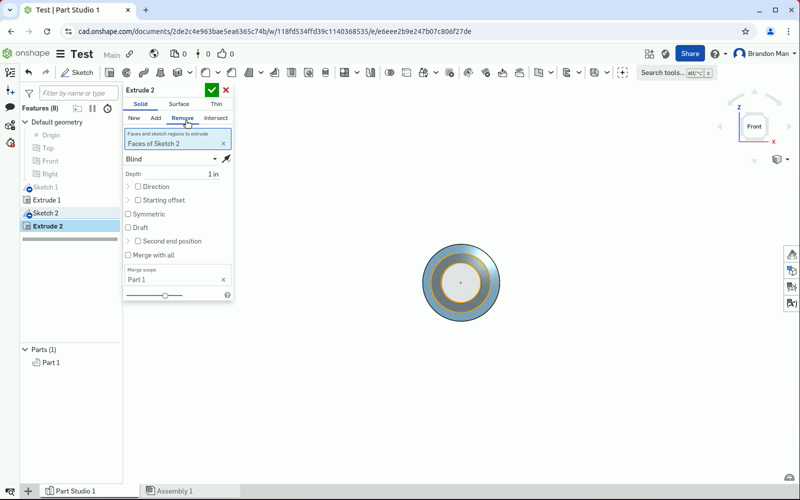
key(tab, 4)
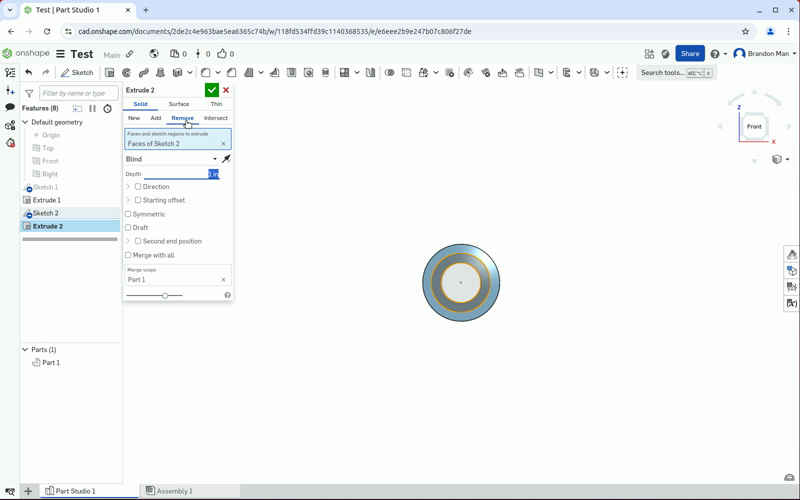
text(20.46)
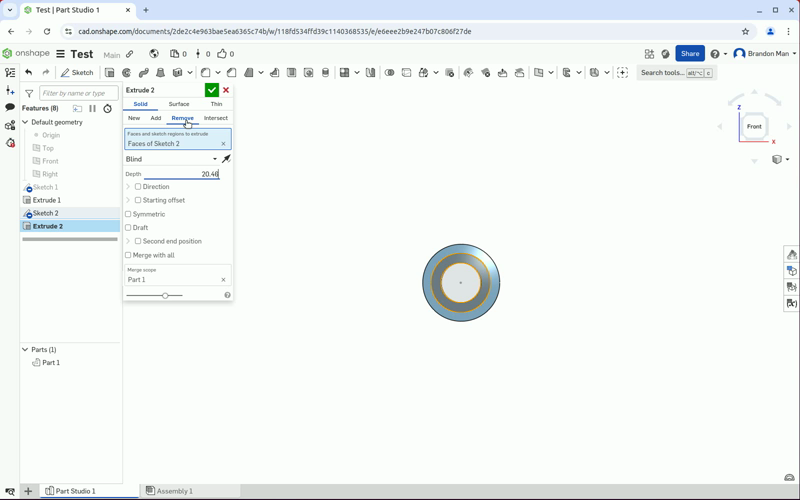
key(tab, 6)
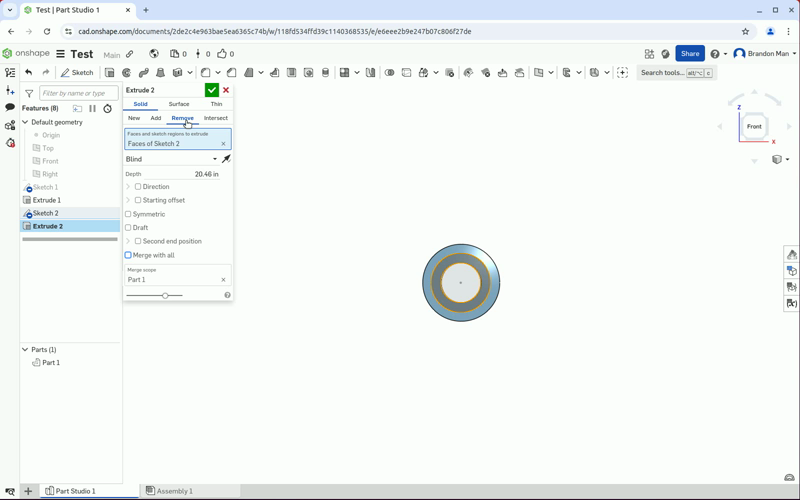
key(space)
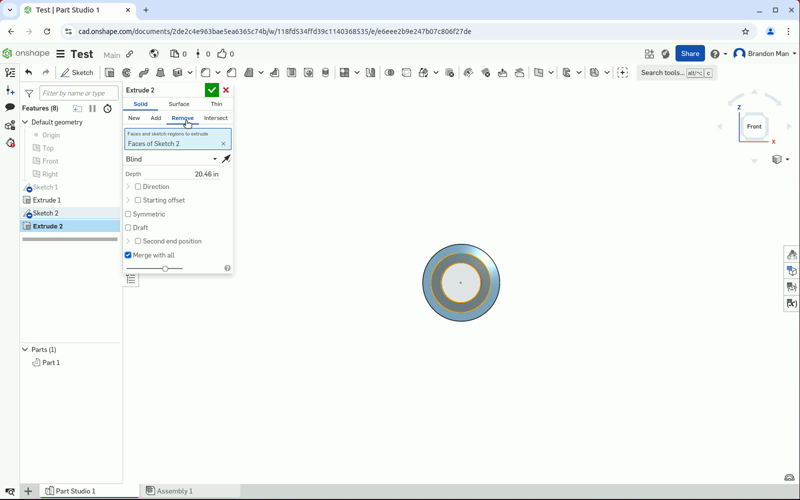
key(enter)
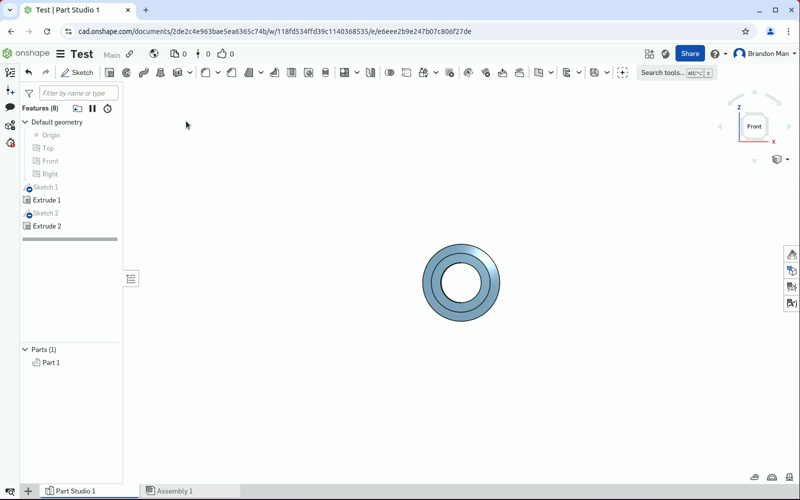
key(shift+h)
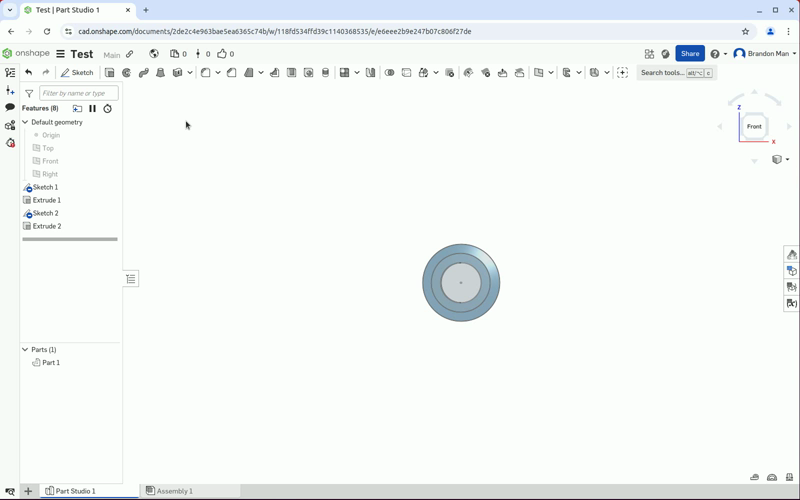
key(shift+h)
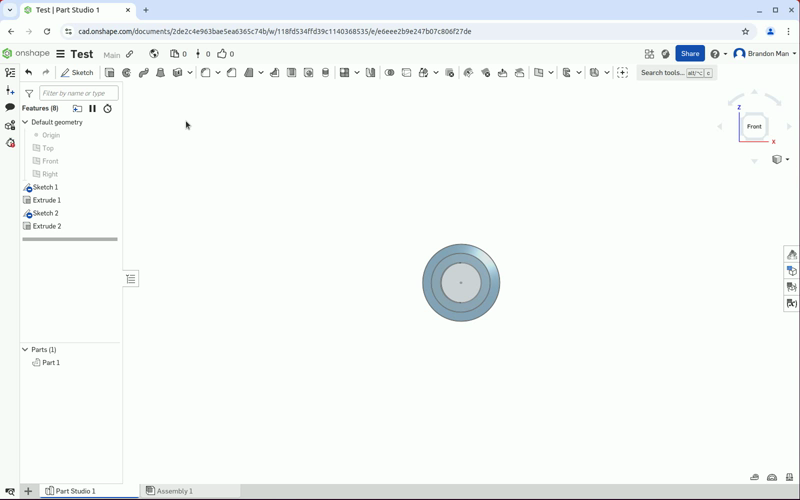
key(shift+7)
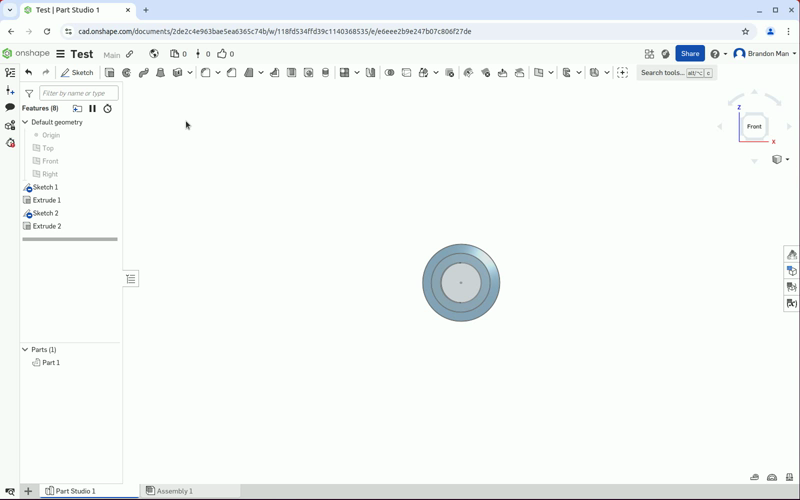
key(left, 2)
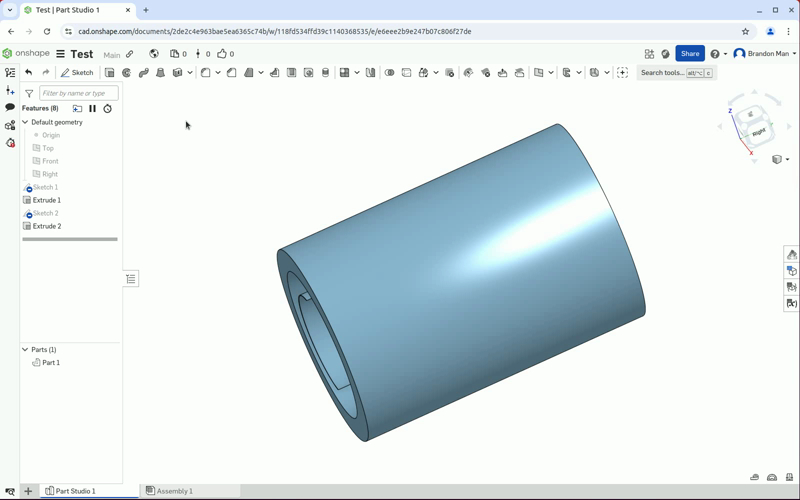
key(down, 2)
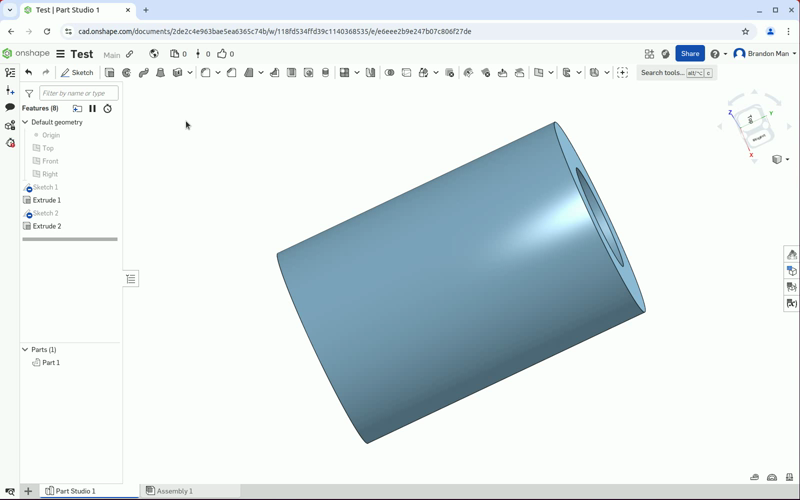
key(up, 2)
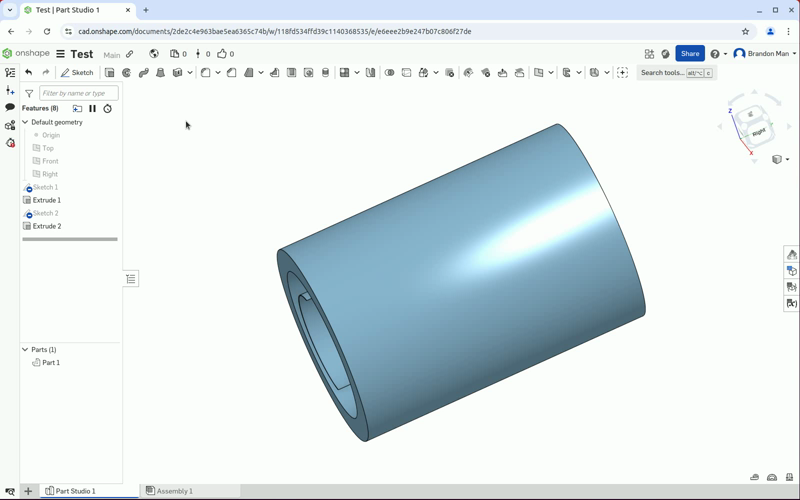
key(right, 2)
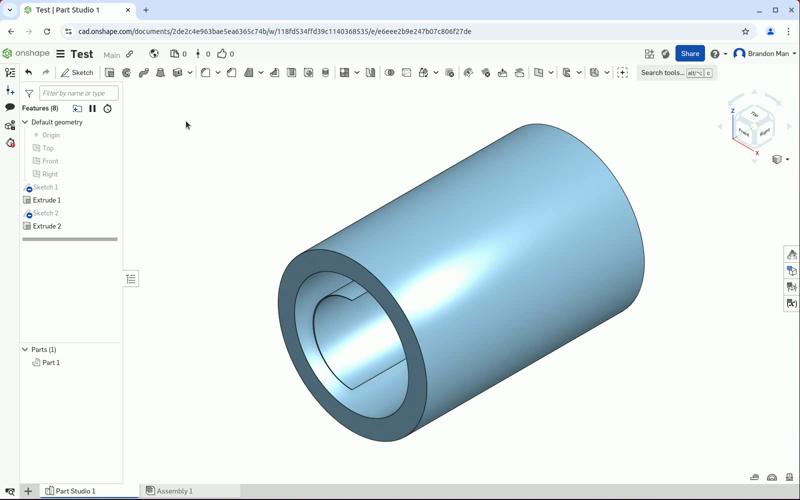
mouse_move(73, 189)
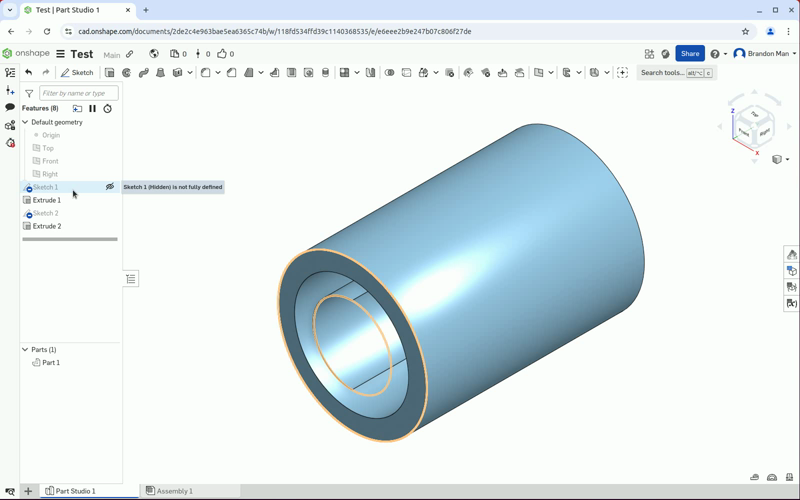
click(73, 189)